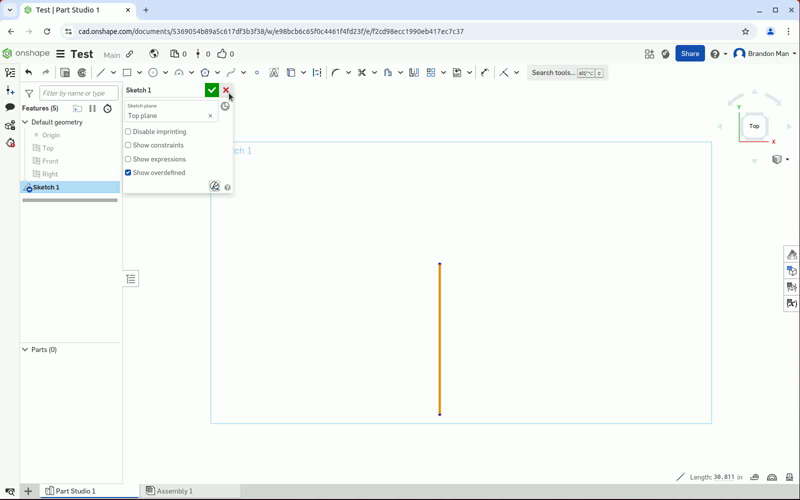
key(shift+h)
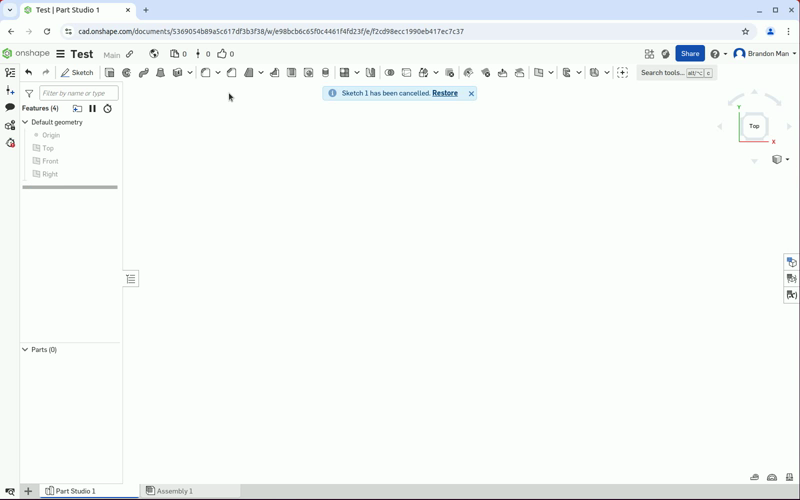
mouse_move(73, 352)
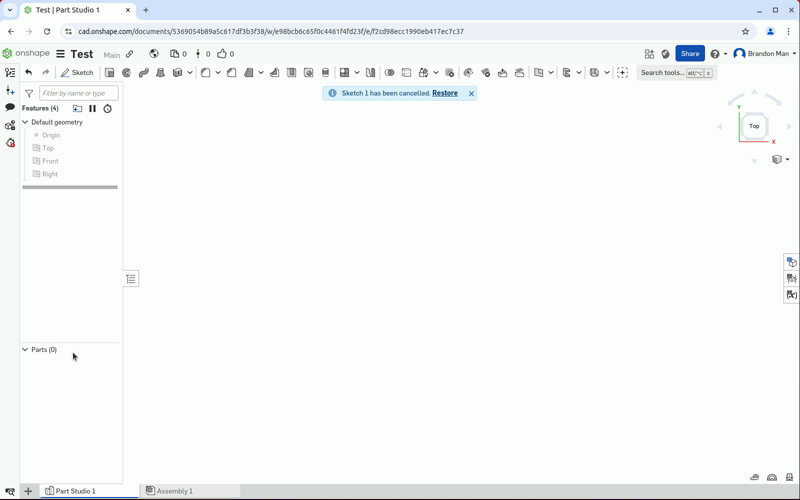
key(y)
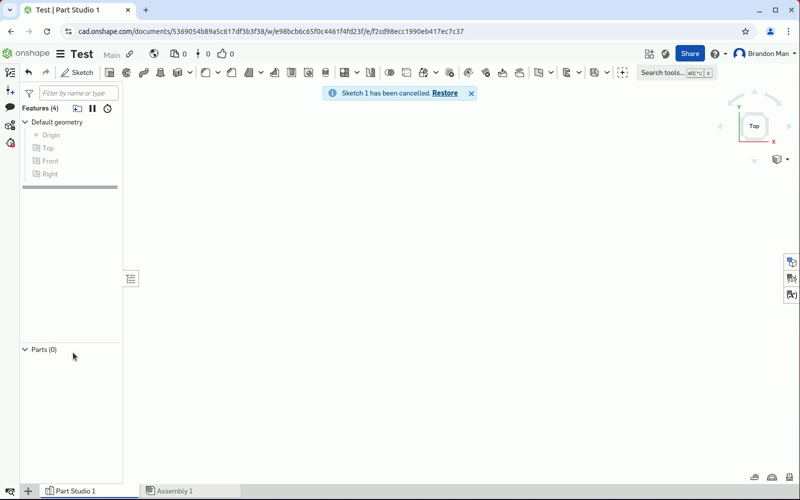
key(shift+p)
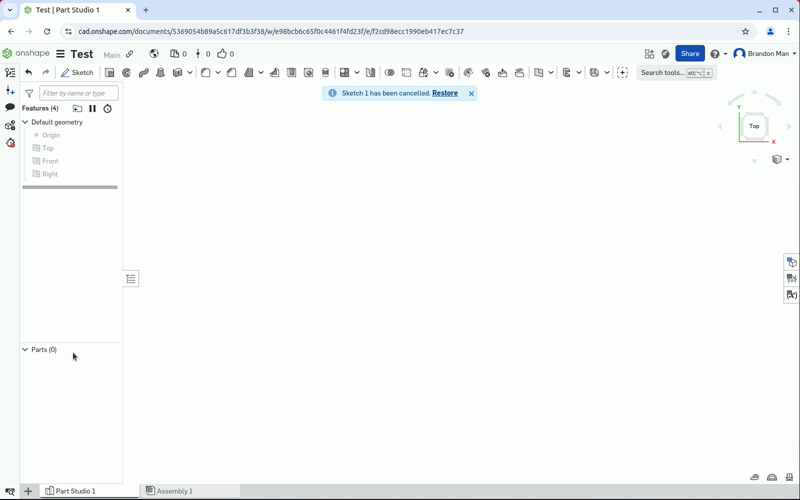
key(space)
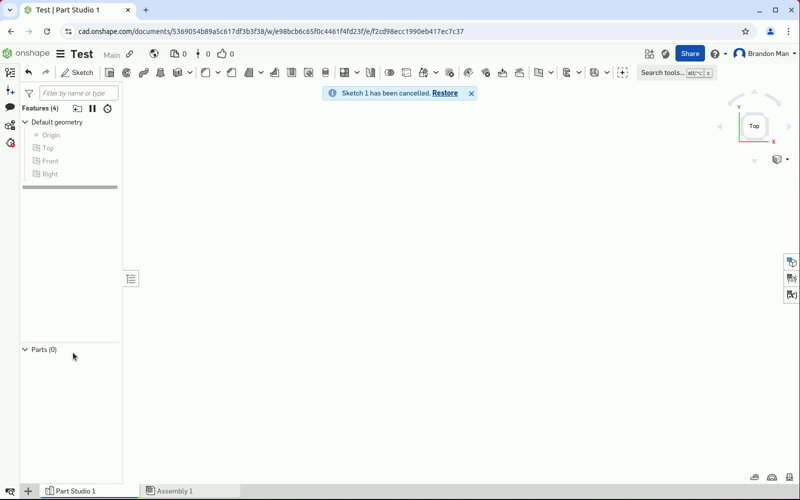
key_down(shift)
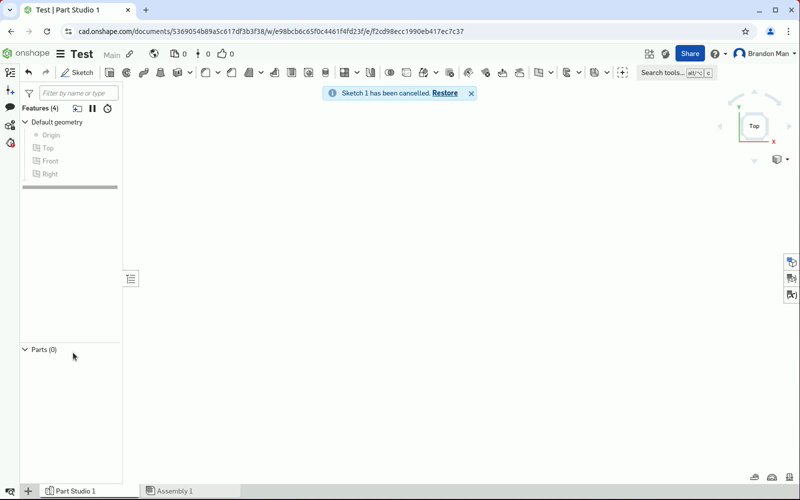
key(up)
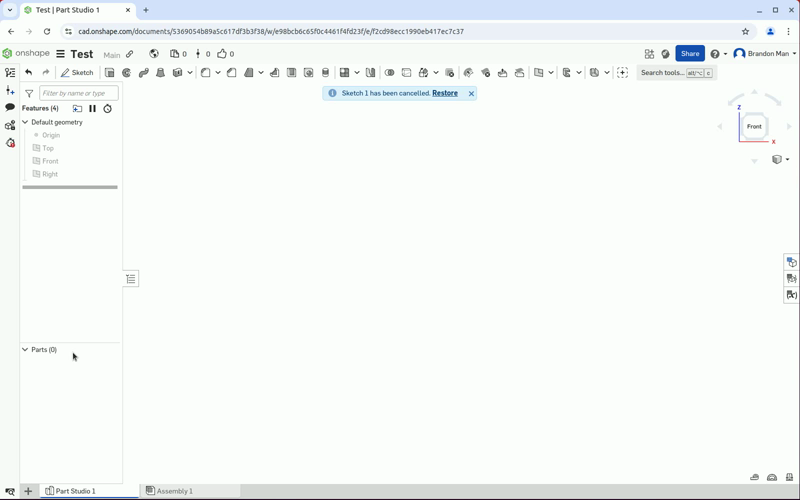
key_up(shift)
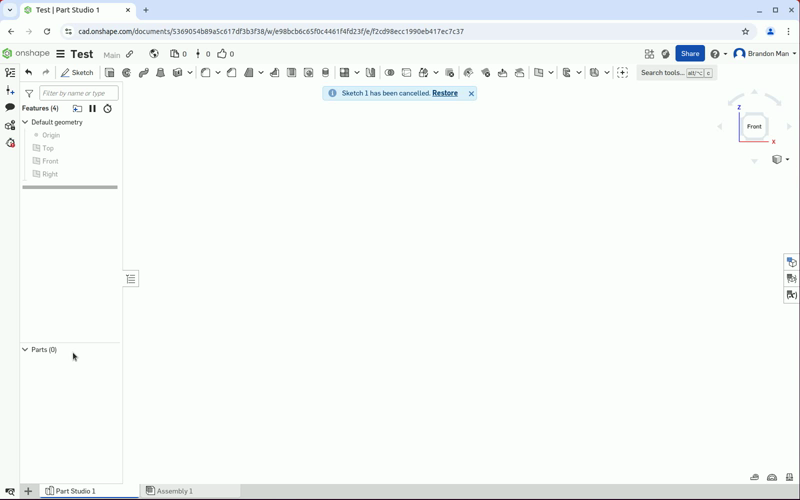
key(space)
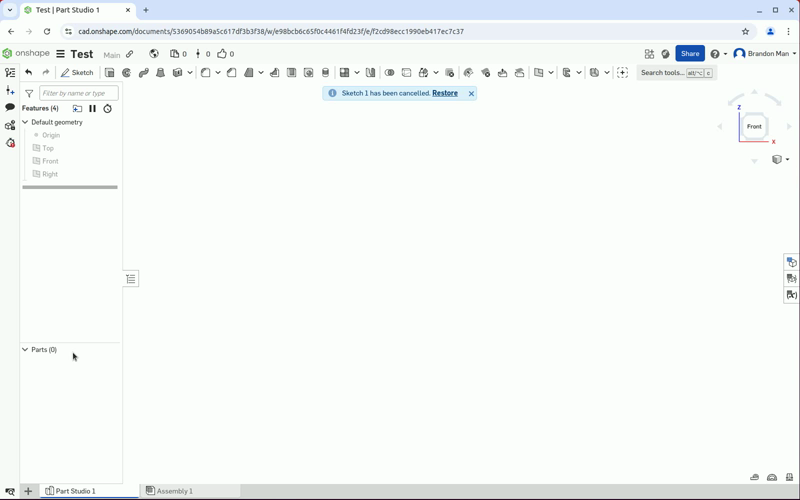
key_down(shift)
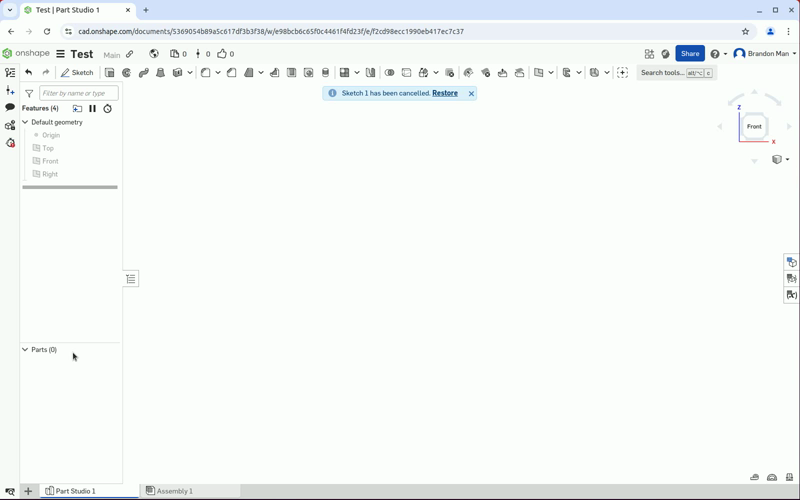
key(left)
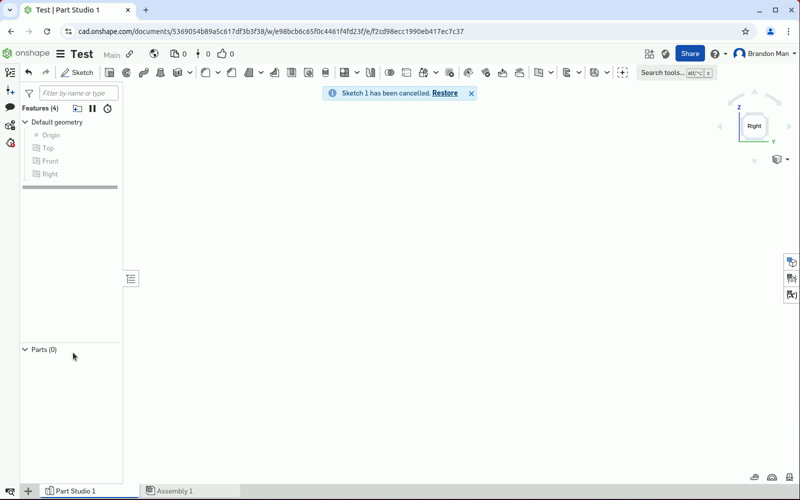
key_up(shift)
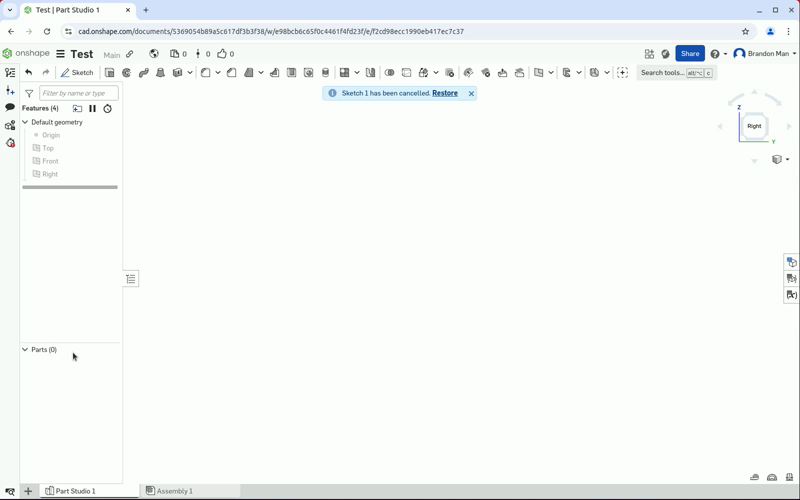
mouse_move(73, 352)
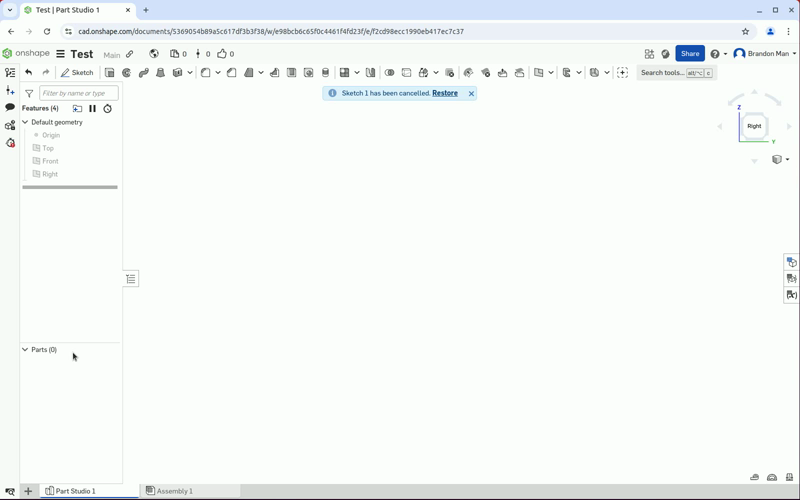
key(shift+y)
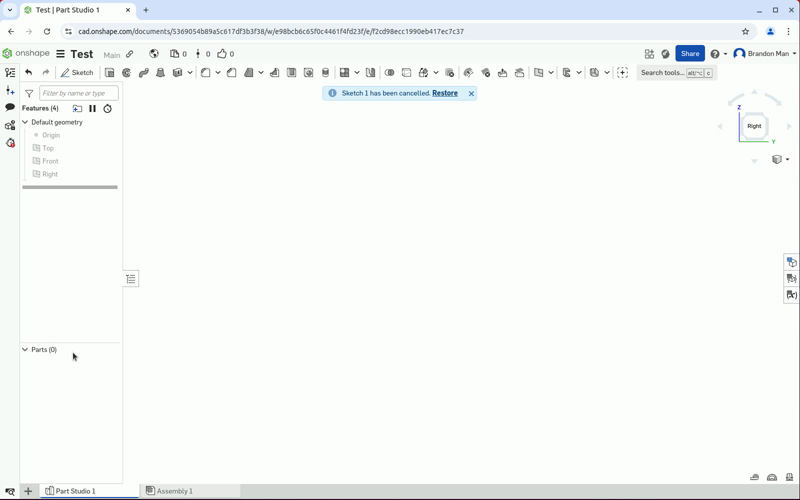
key(shift+s)
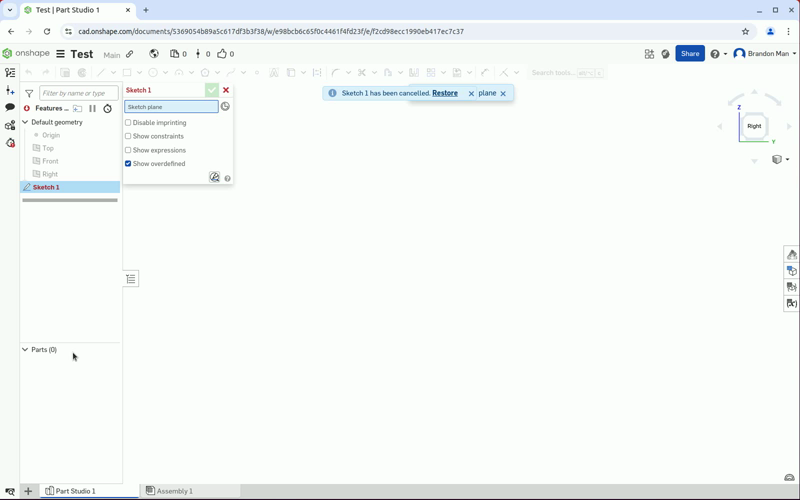
mouse_move(73, 176)
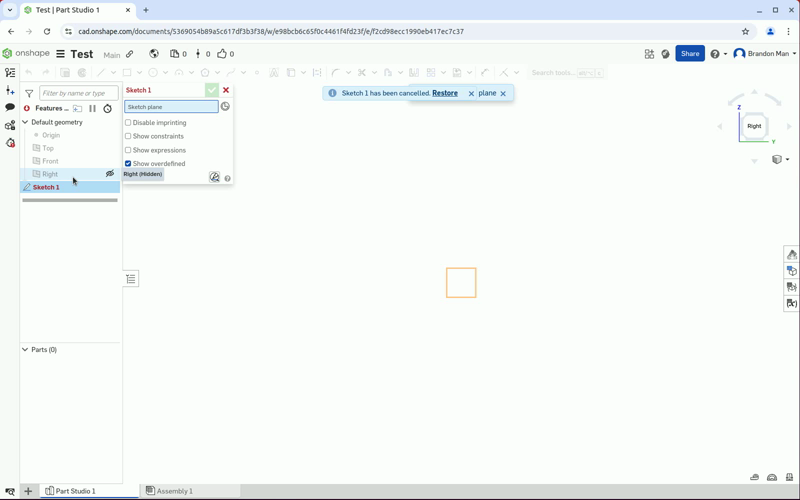
click(73, 176)
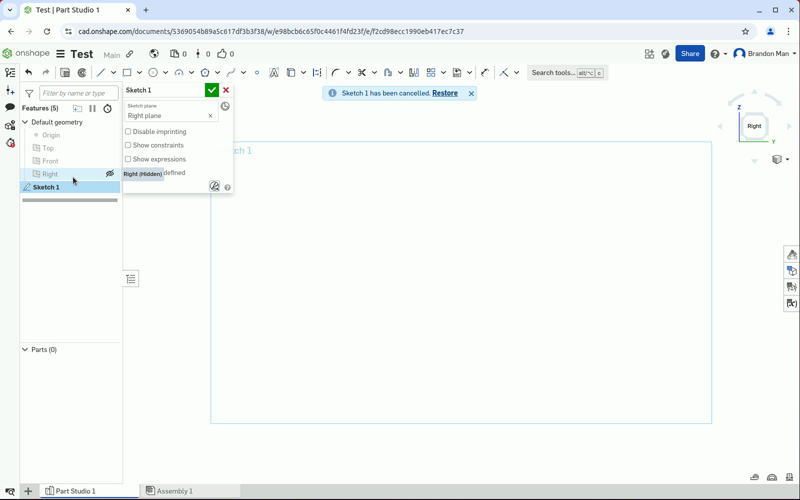
mouse_move(73, 352)
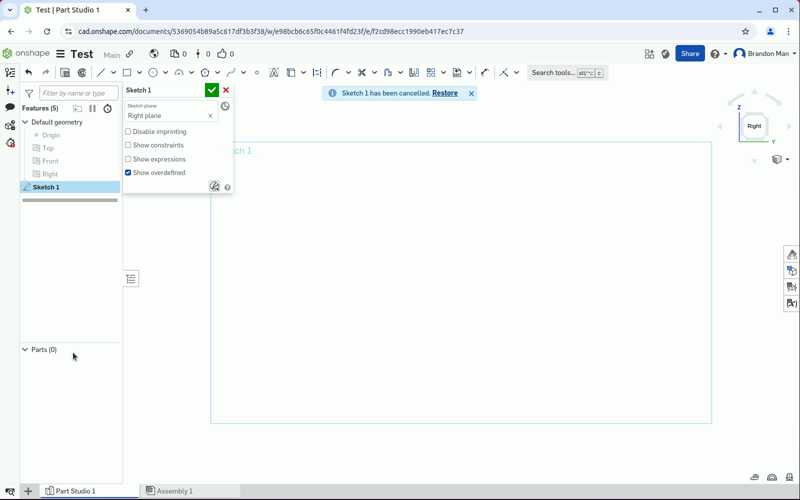
key(y)
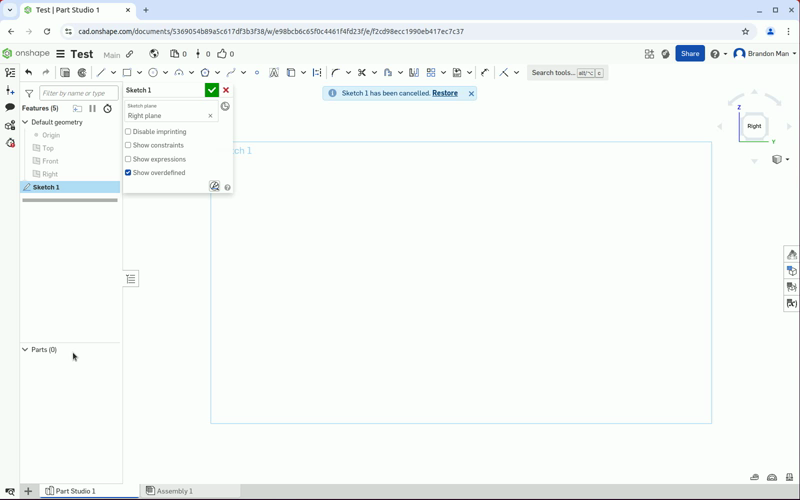
key(l)
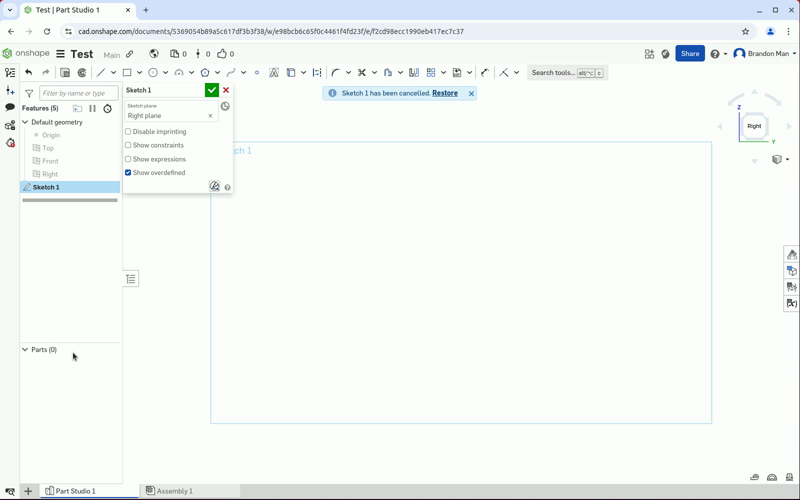
key_down(shift)
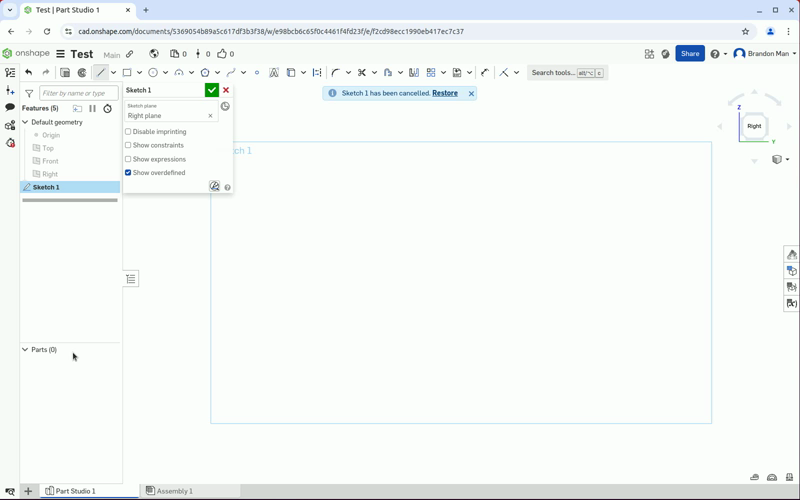
mouse_move(431, 351)
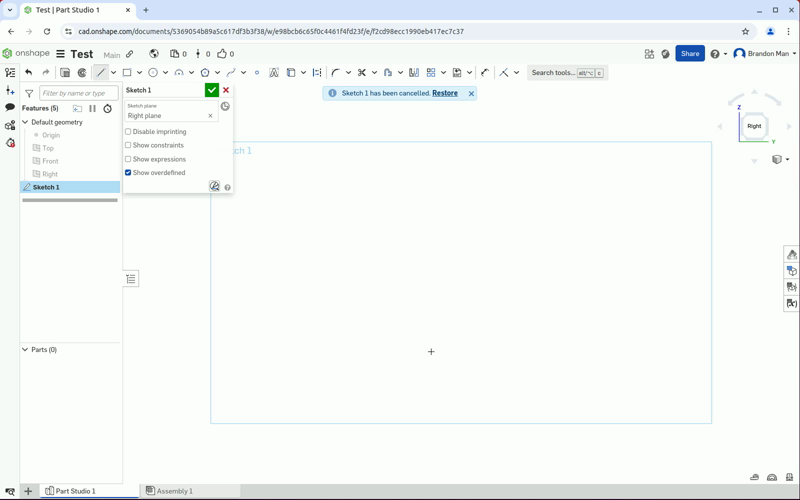
click(431, 351)
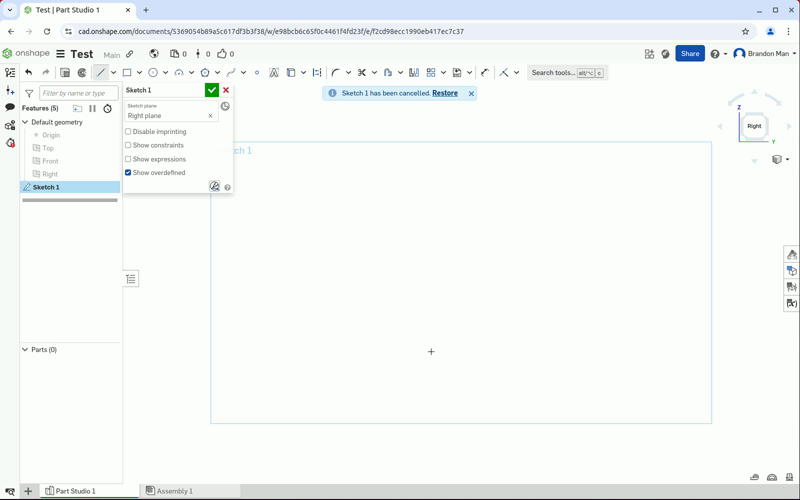
key_up(shift)
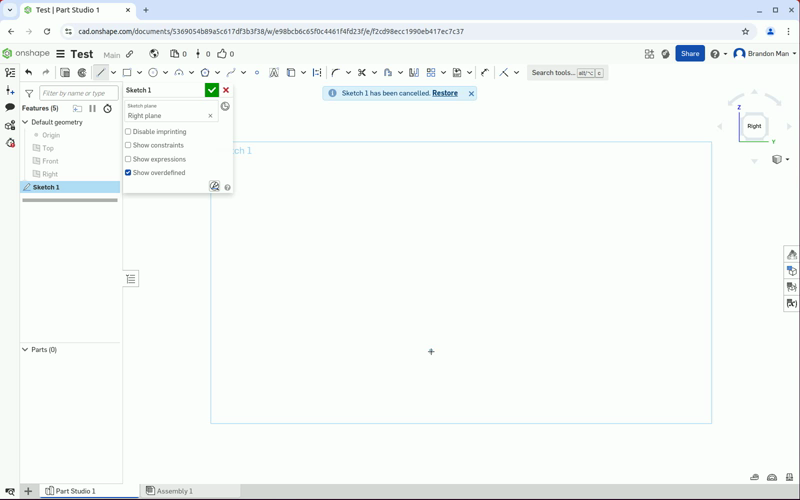
key_down(shift)
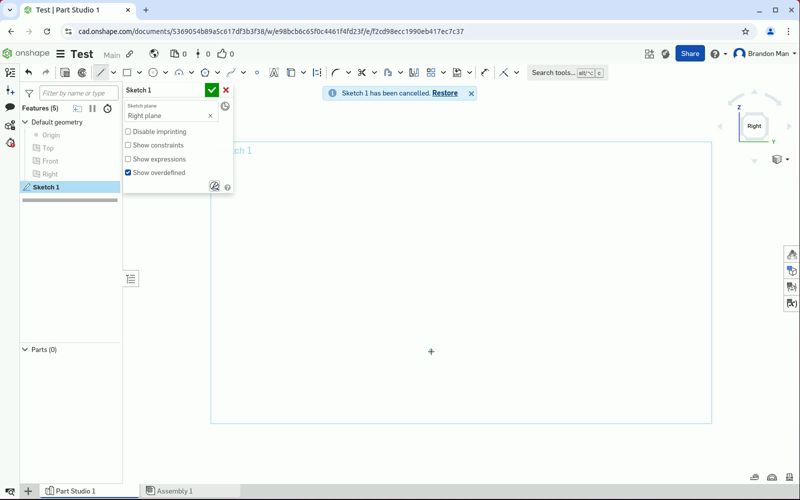
mouse_move(500, 351)
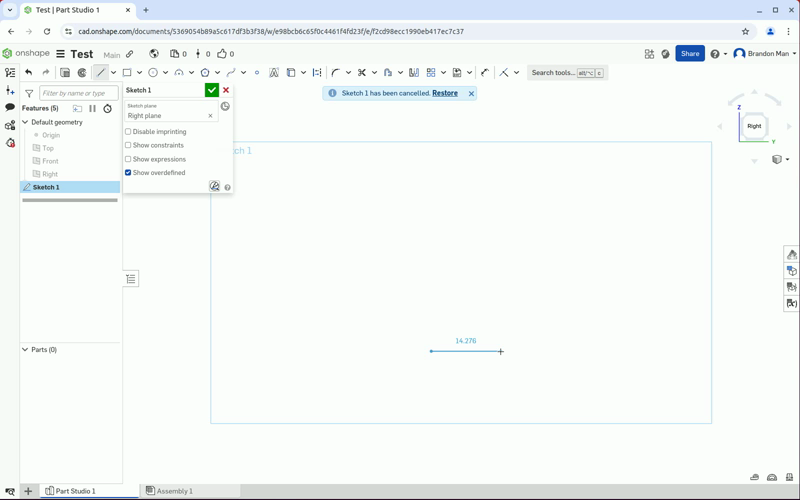
click(500, 351)
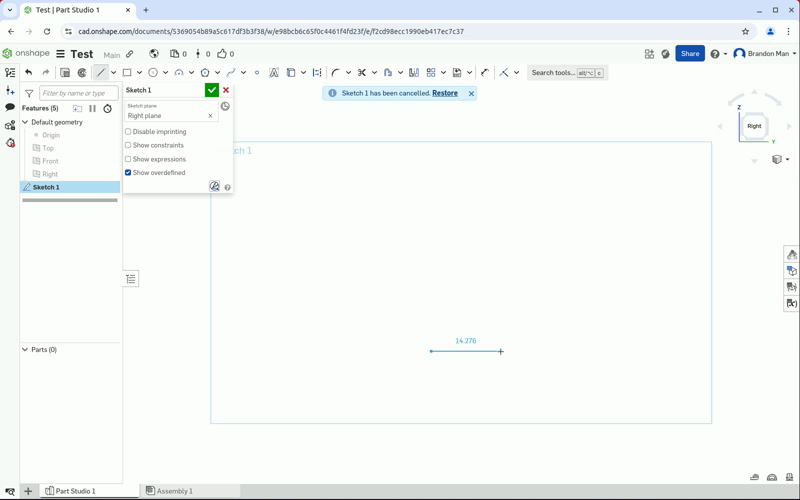
key_up(shift)
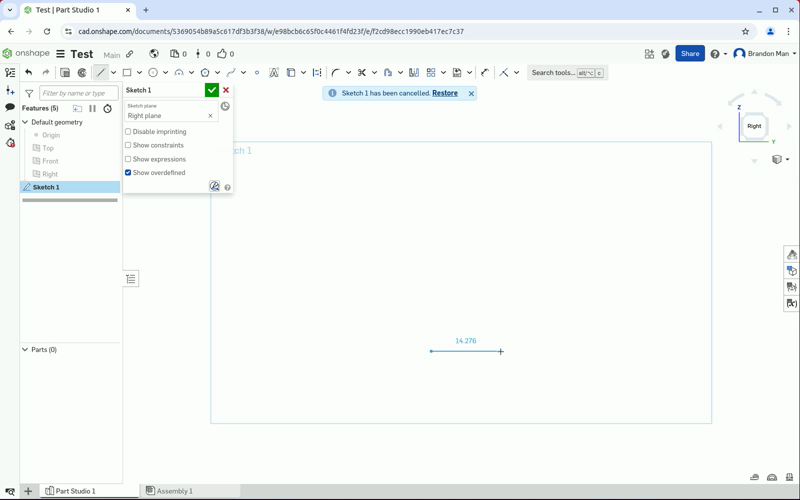
key_down(shift)
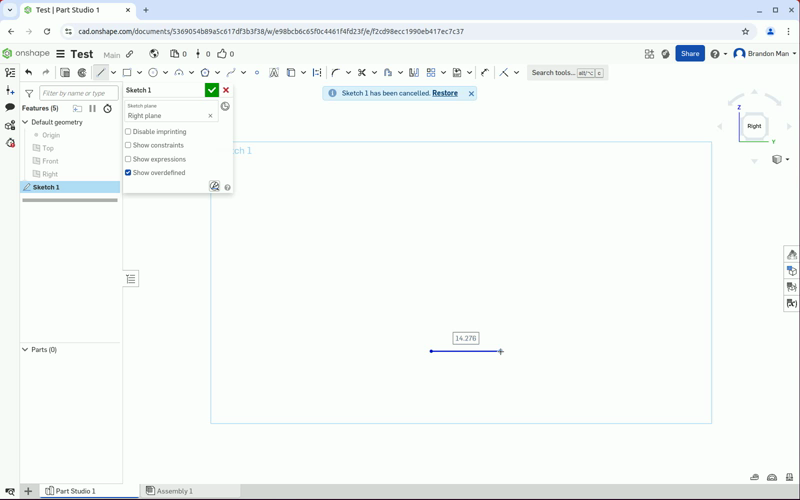
mouse_move(500, 178)
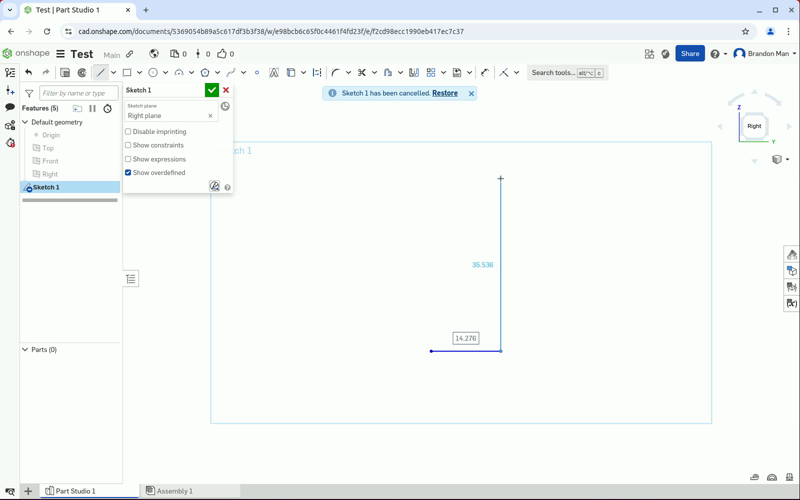
click(500, 178)
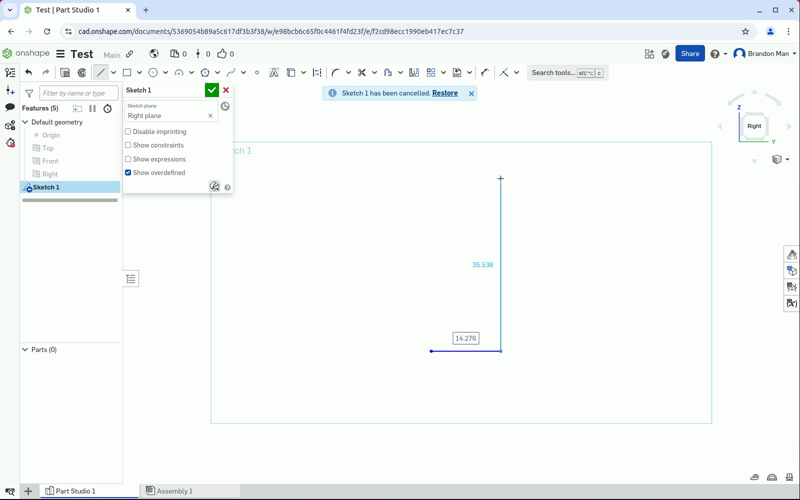
key_up(shift)
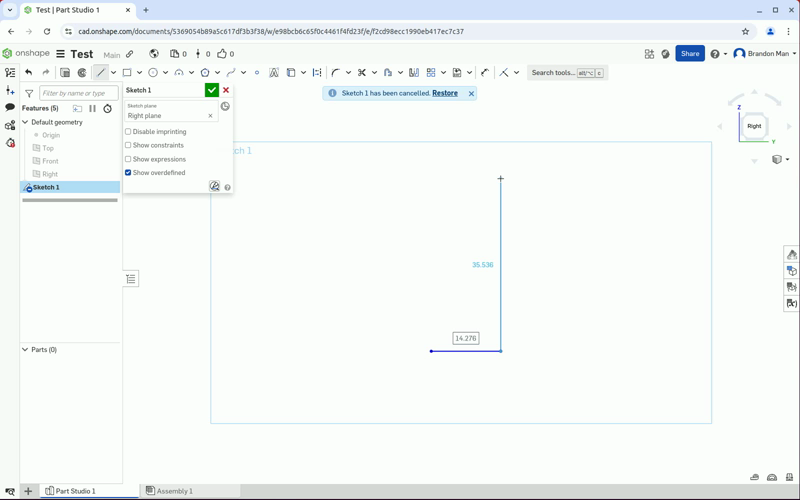
key_down(shift)
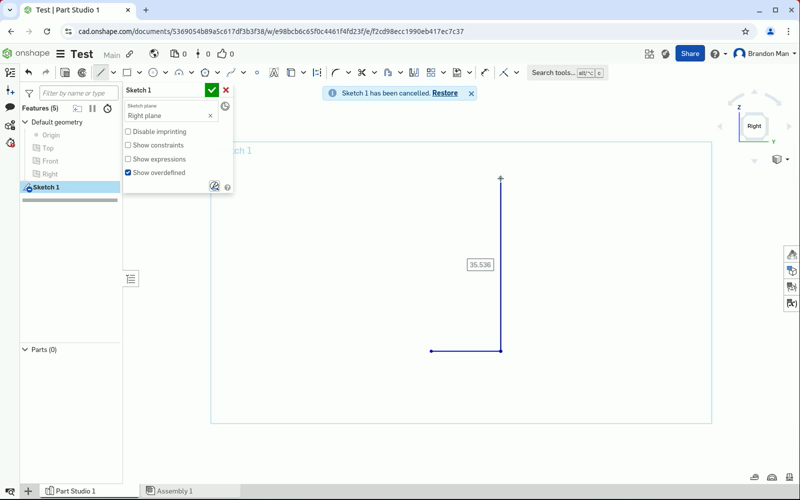
mouse_move(431, 178)
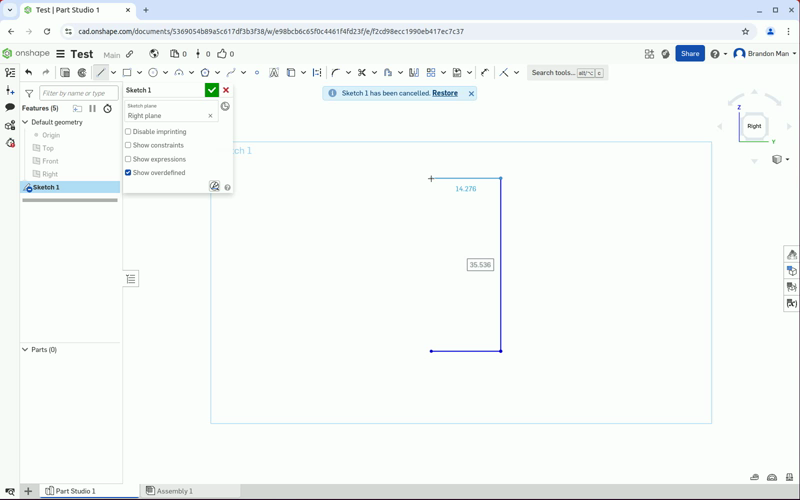
click(431, 178)
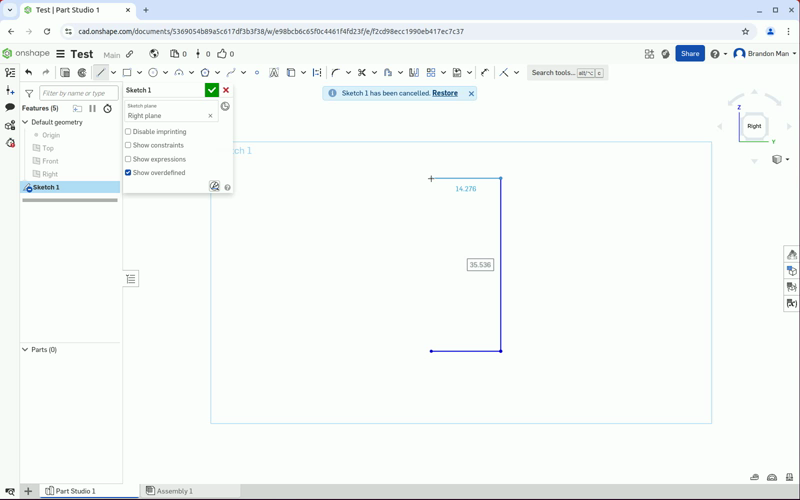
key_up(shift)
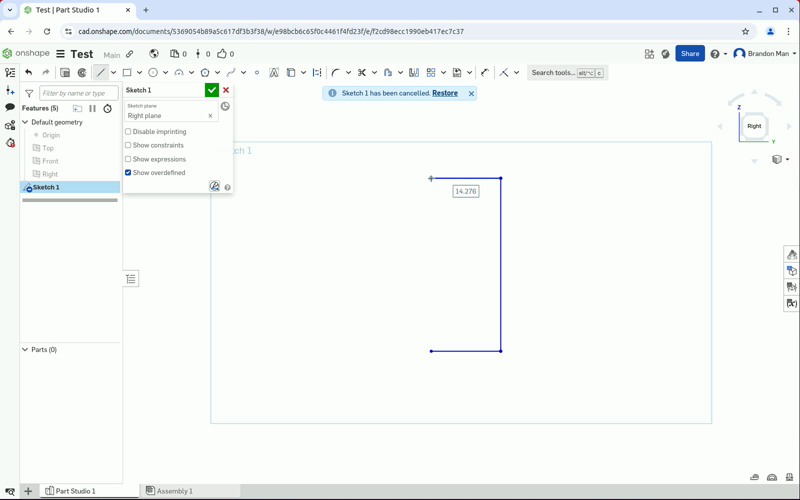
key_down(shift)
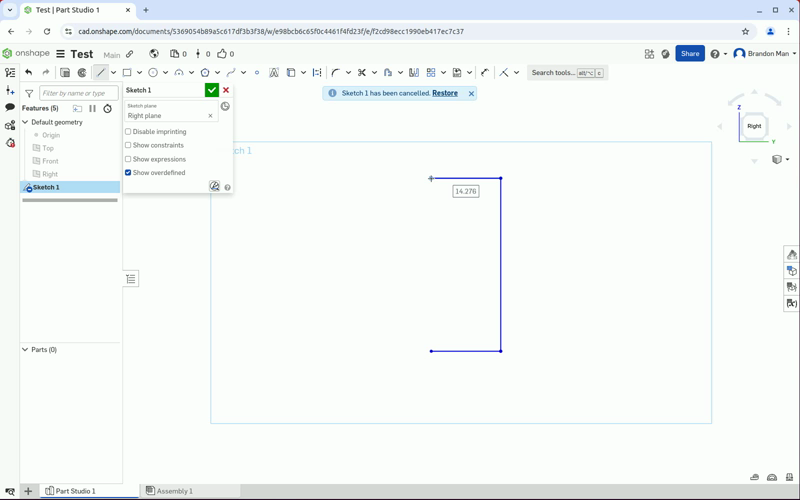
mouse_move(431, 351)
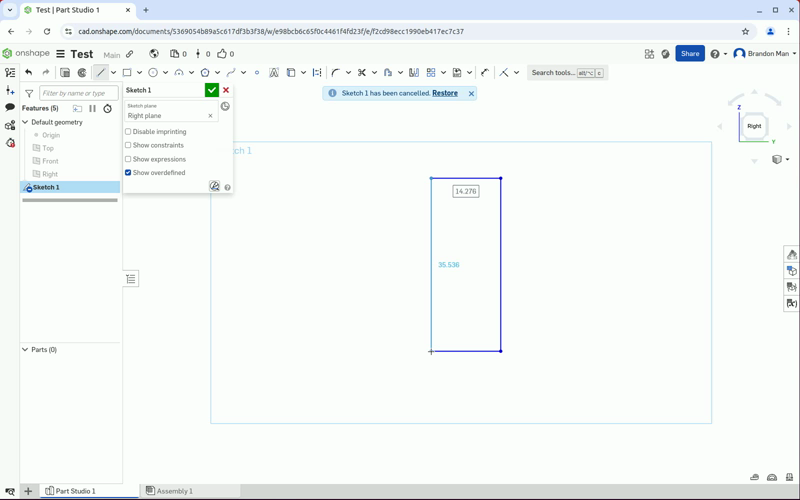
key_up(shift)
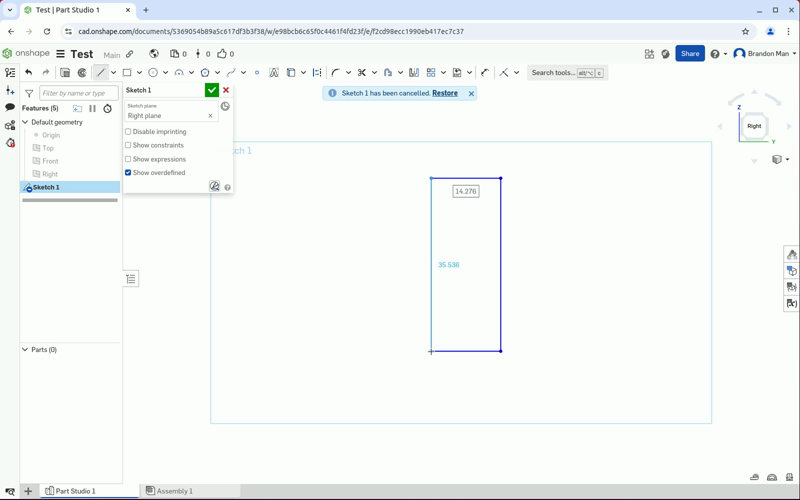
click(431, 351)
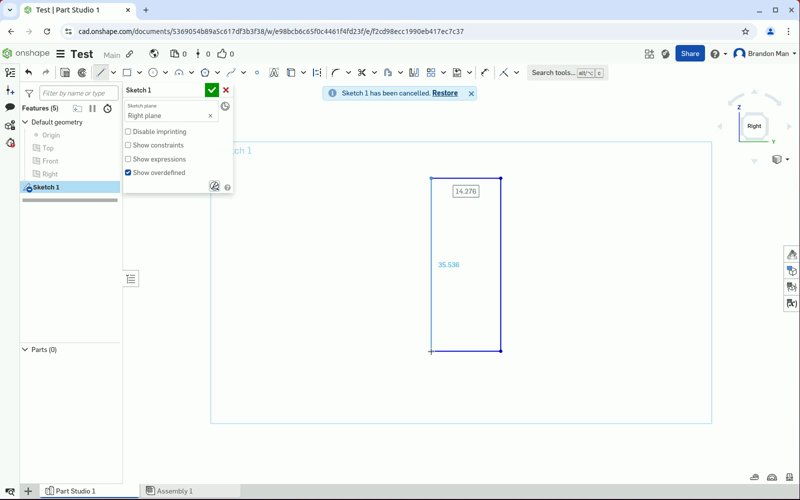
key(esc)
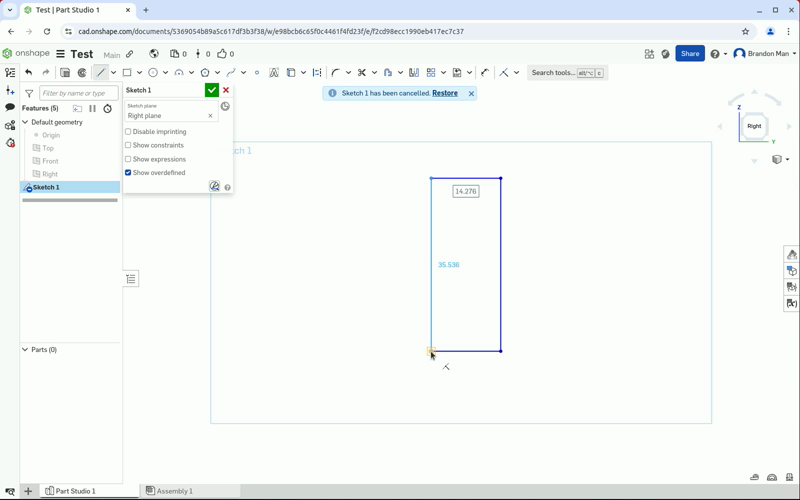
mouse_move(459, 204)
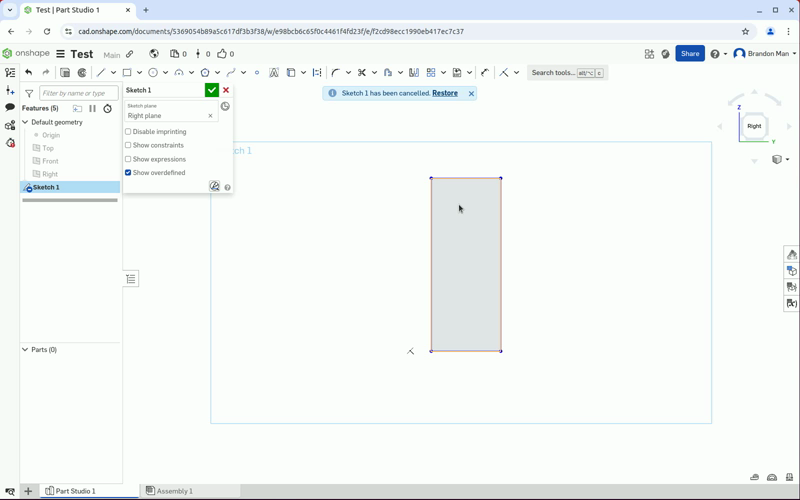
click(459, 204)
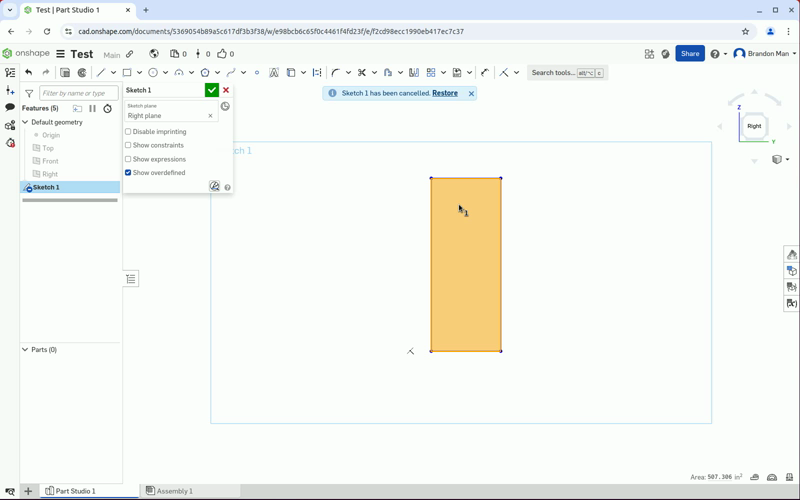
mouse_move(73, 352)
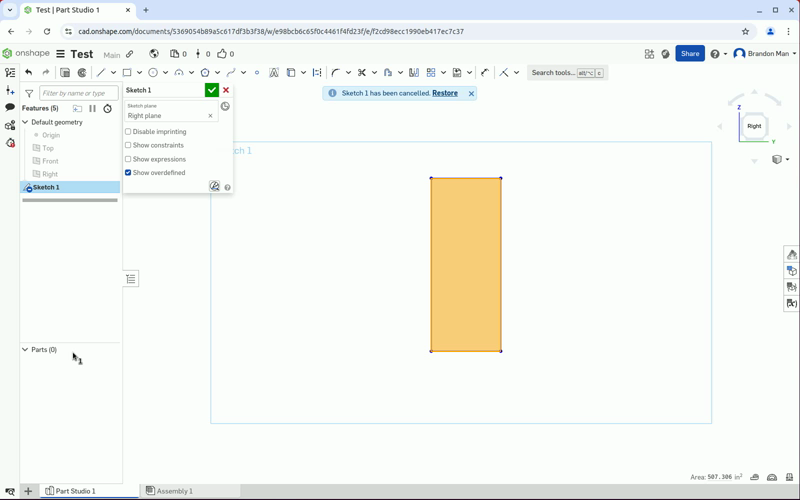
key(shift+y)
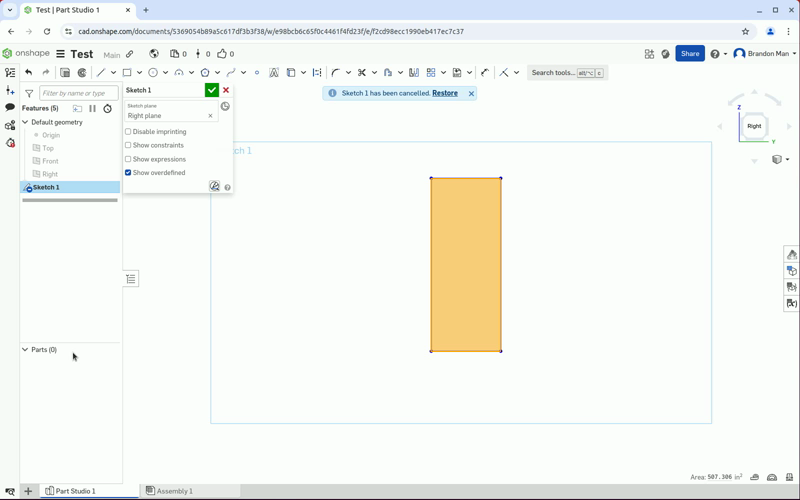
key(shift+e)
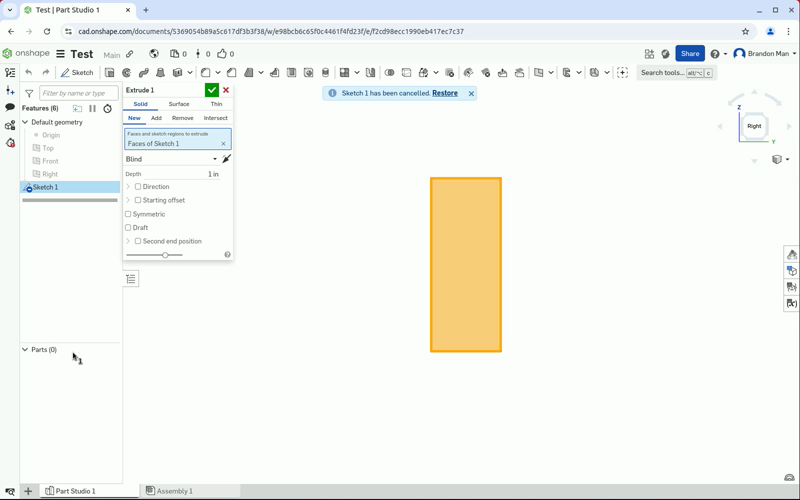
mouse_move(143, 106)
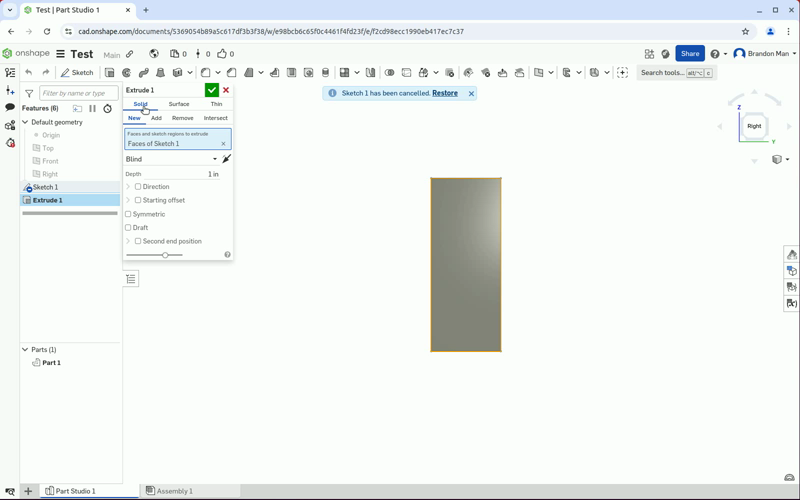
click(143, 106)
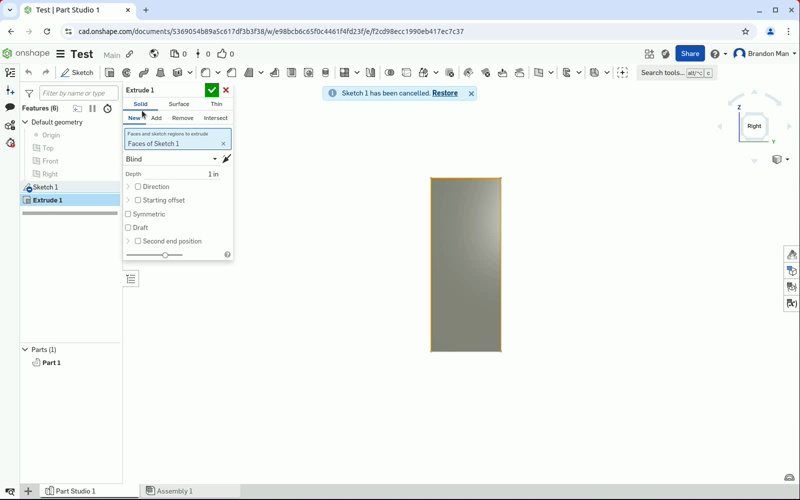
mouse_move(137, 120)
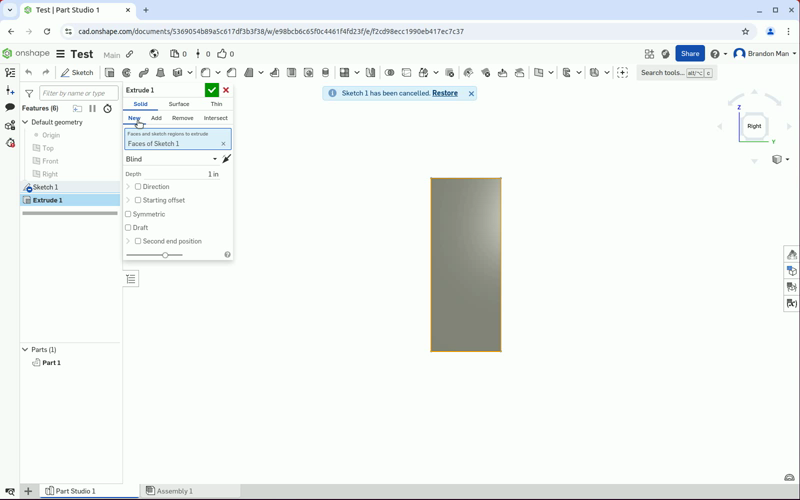
click(137, 120)
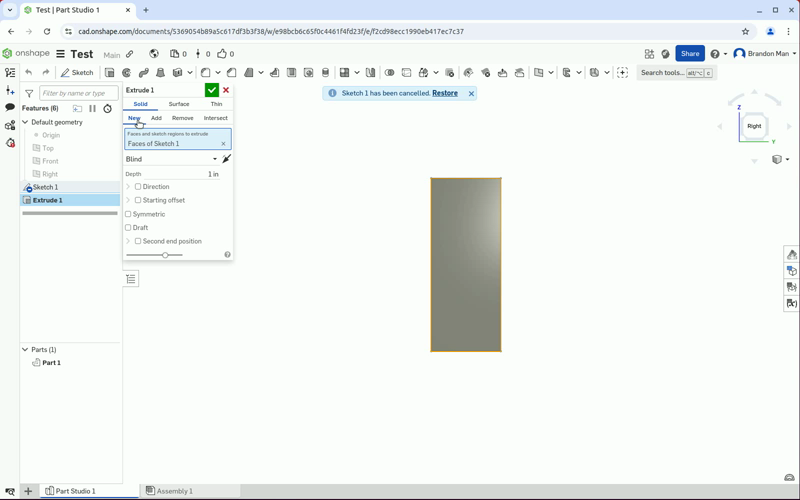
key(tab, 4)
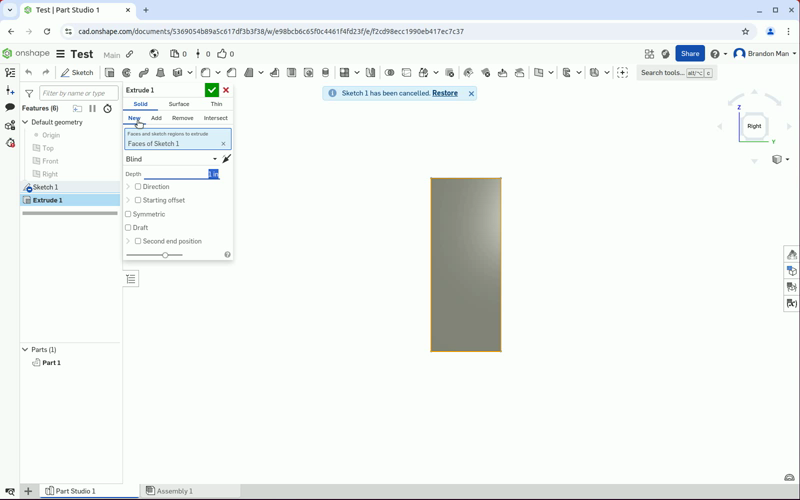
text(2.166)
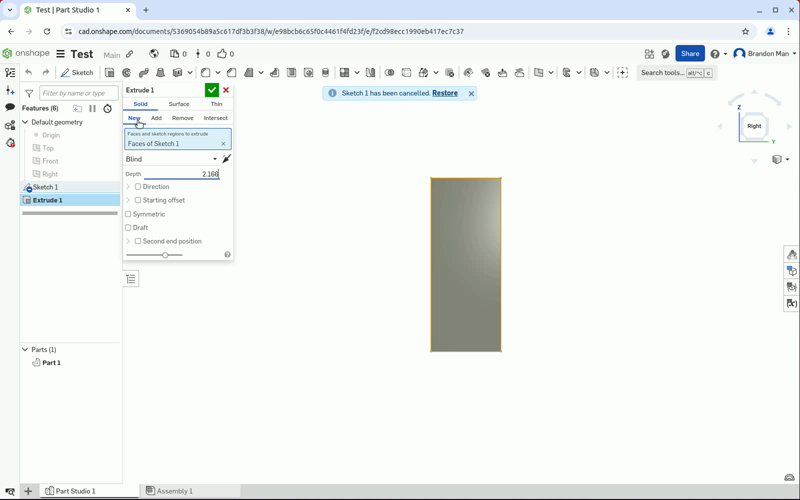
key(enter)
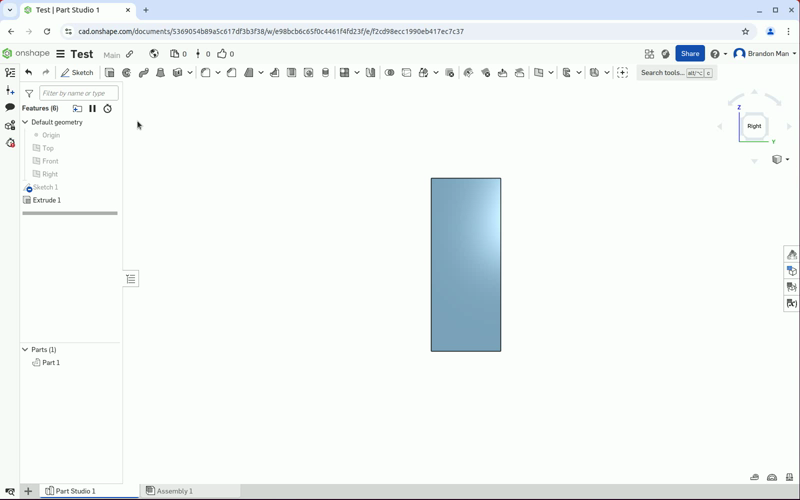
key(shift+h)
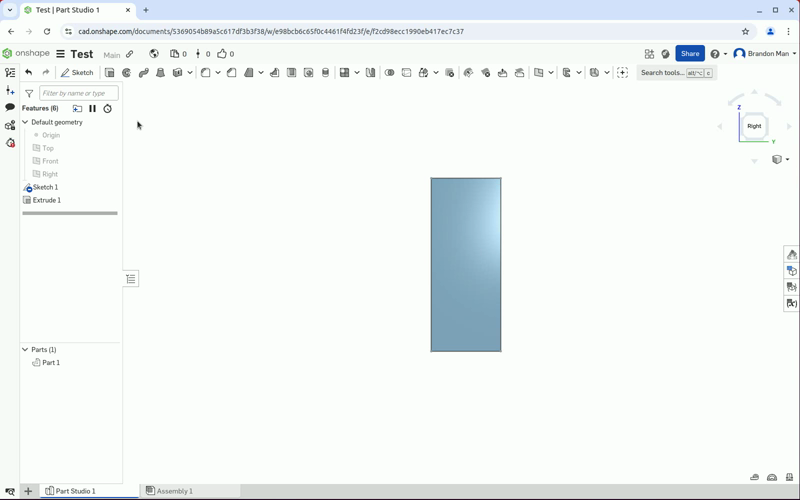
key(shift+h)
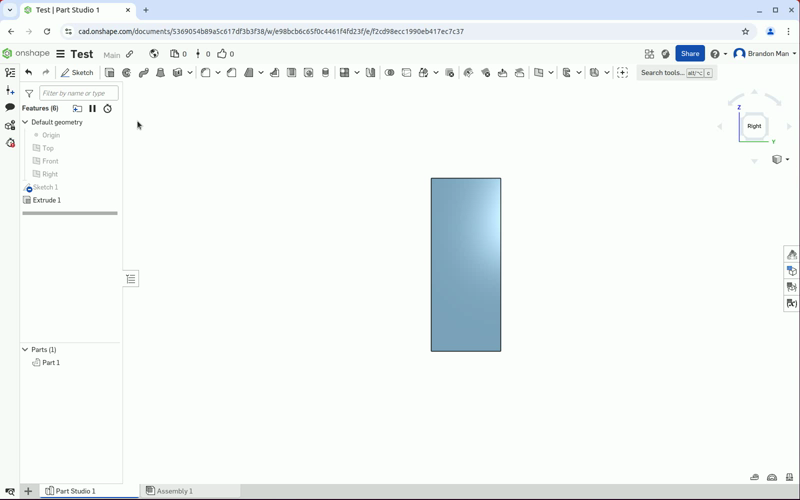
mouse_move(73, 189)
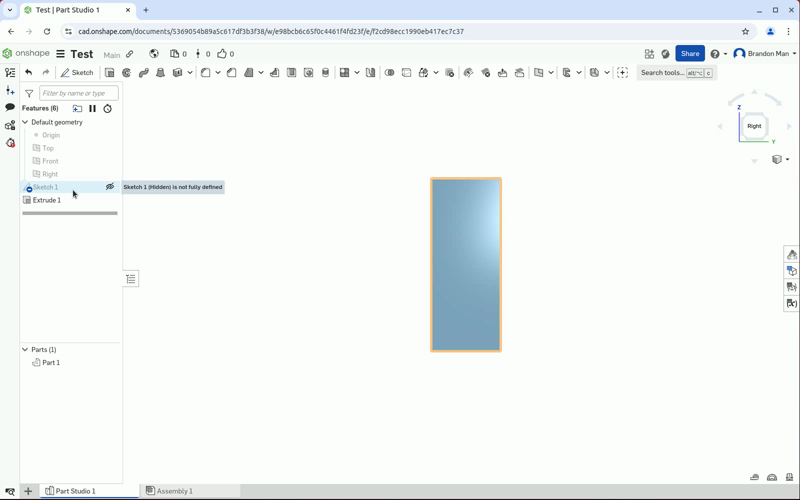
click(73, 189)
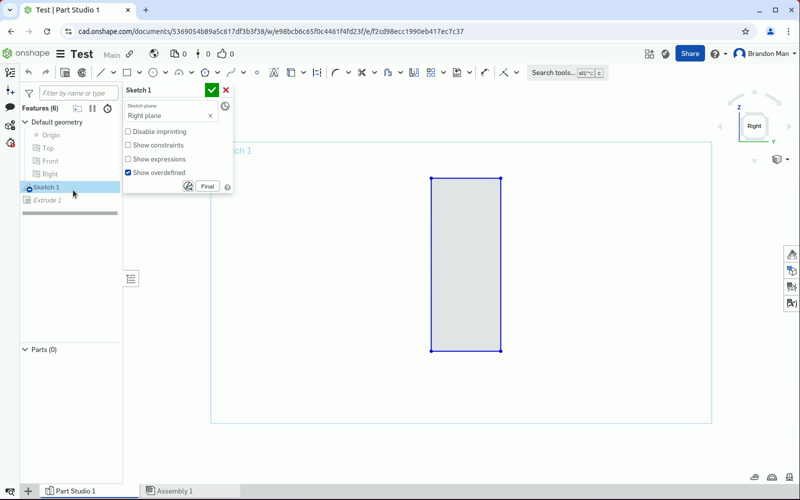
mouse_move(229, 92)
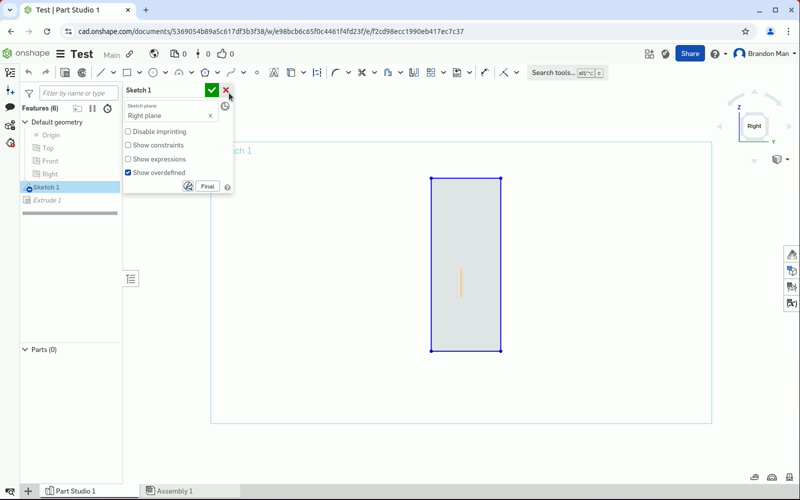
click(229, 92)
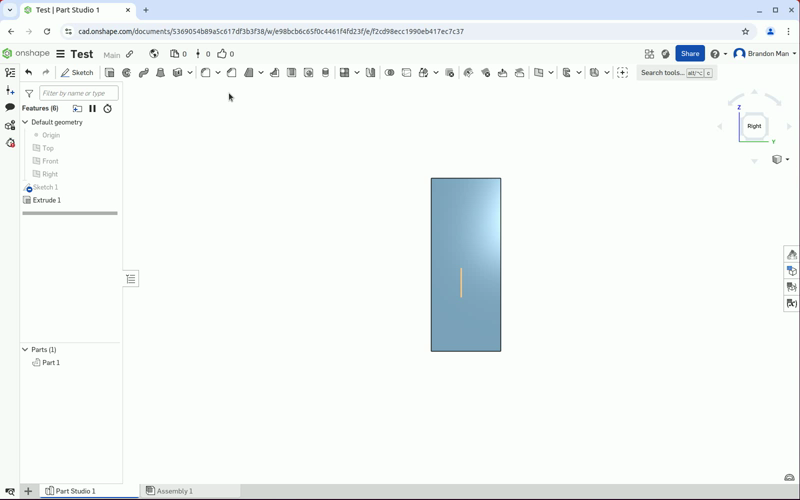
mouse_move(73, 352)
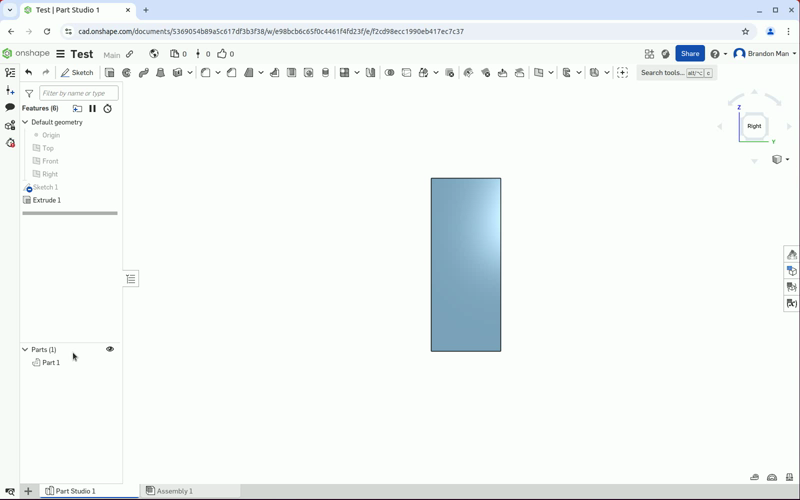
key(y)
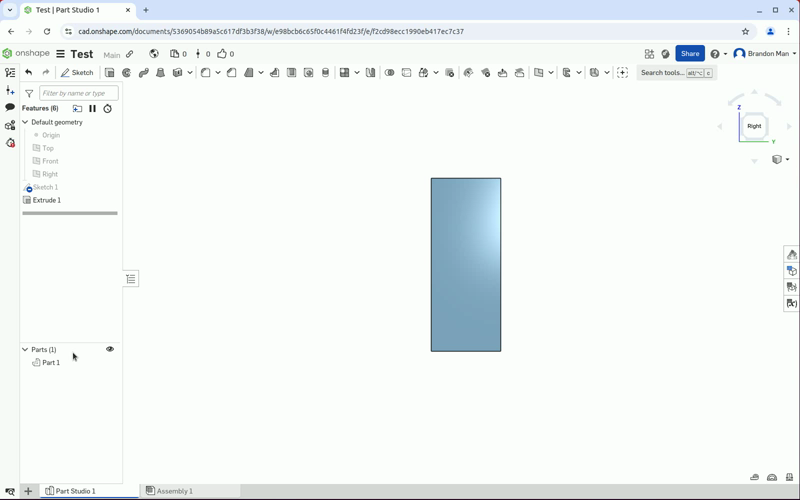
key(shift+p)
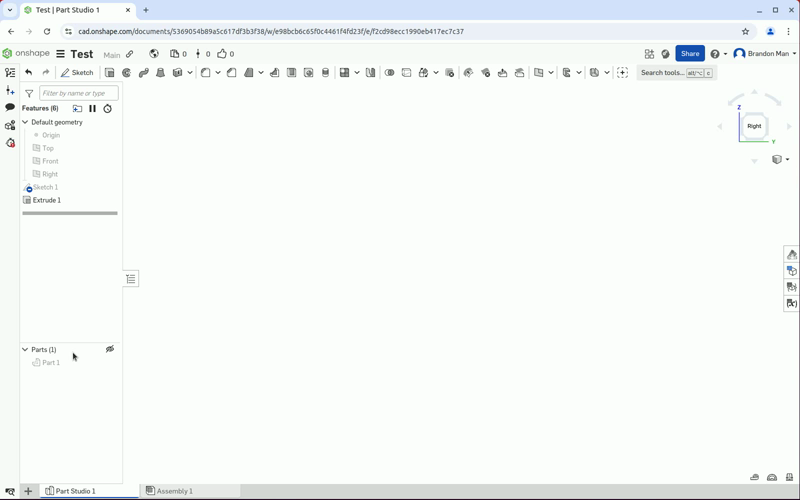
key(space)
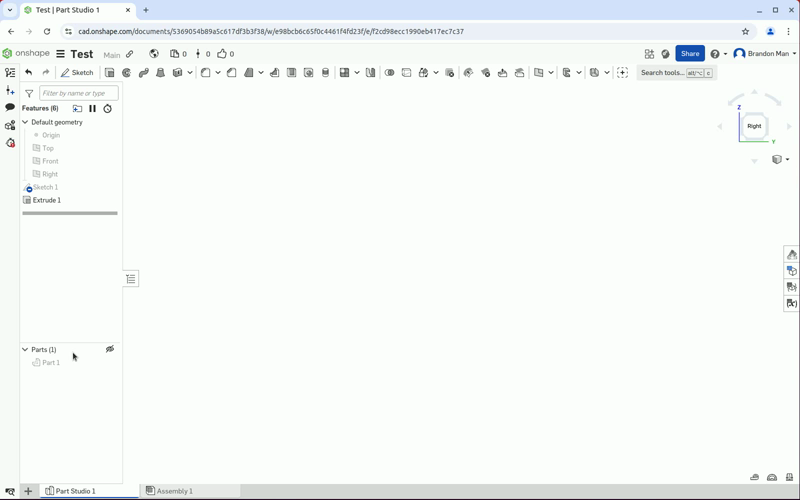
key_down(shift)
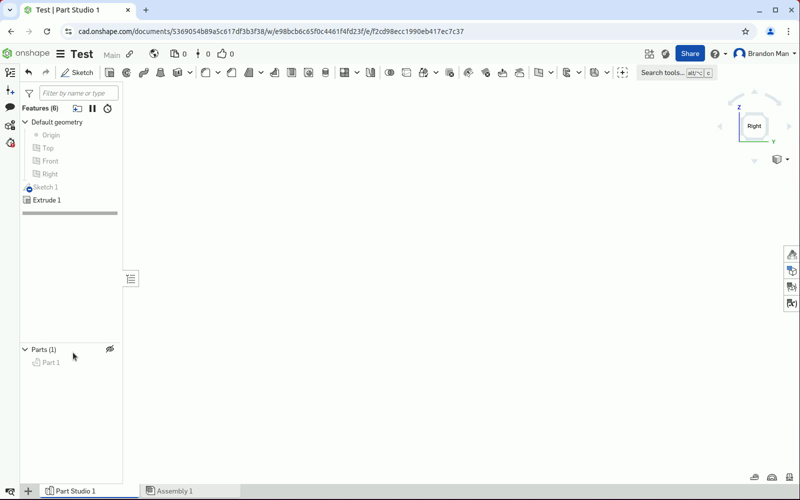
key(right)
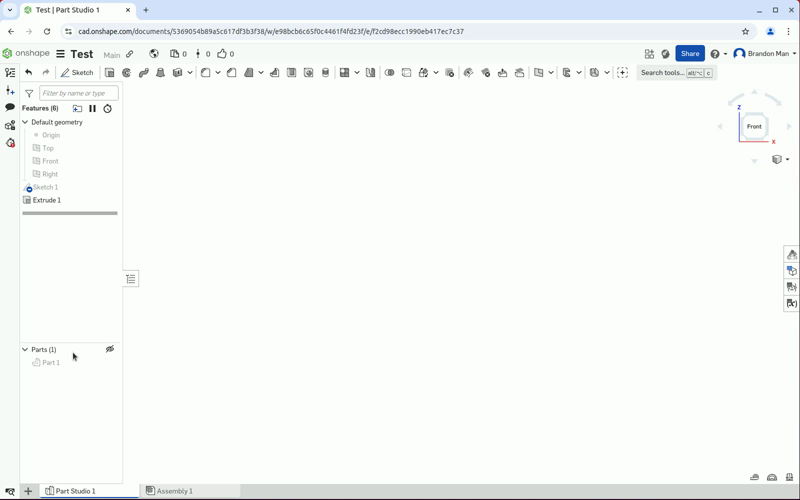
key_up(shift)
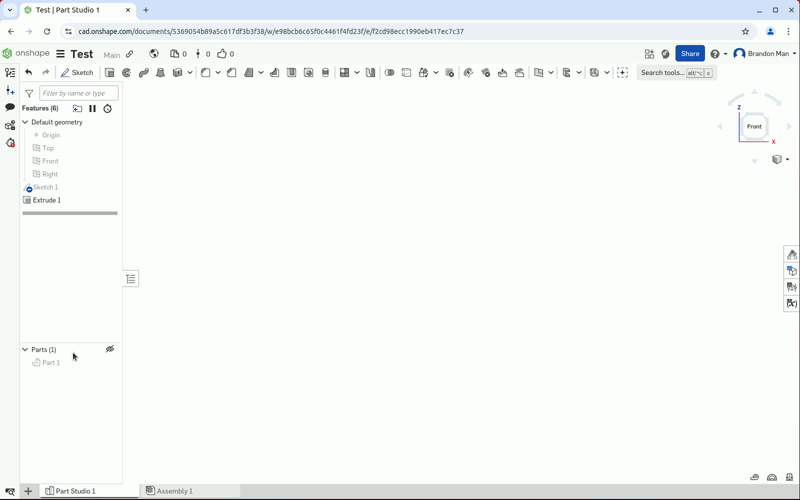
key(space)
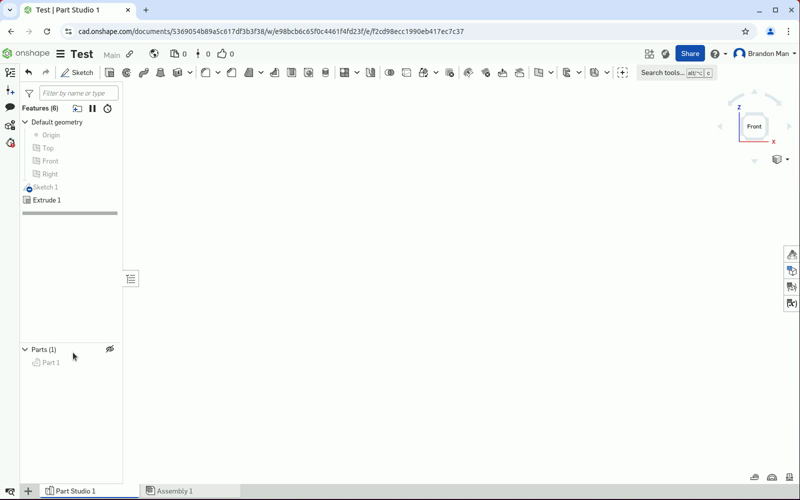
key_down(shift)
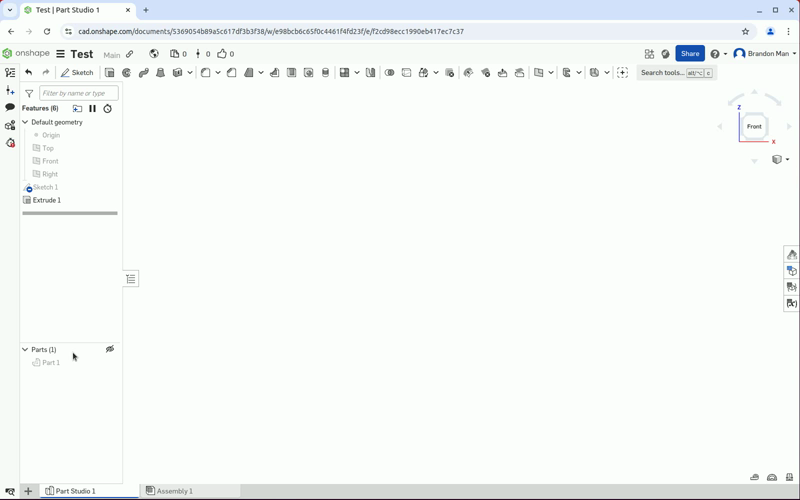
key(down)
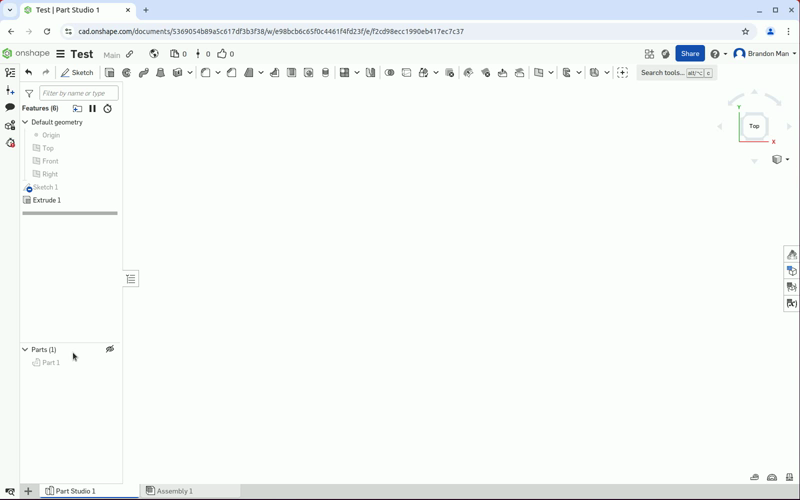
key_up(shift)
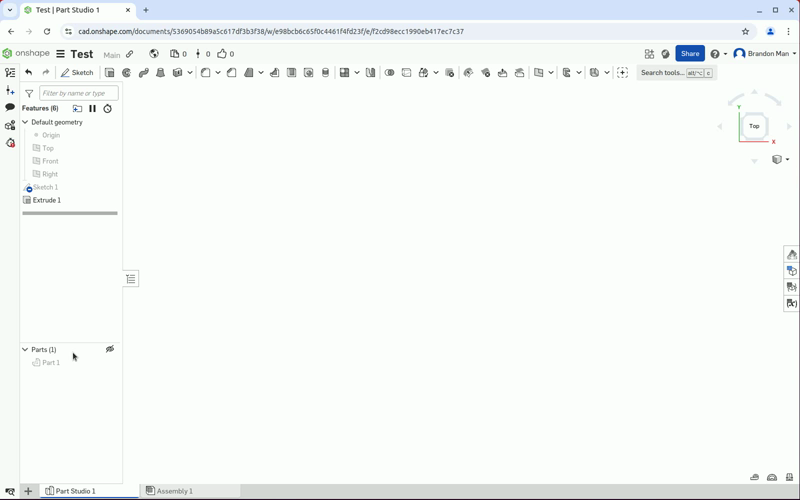
mouse_move(73, 352)
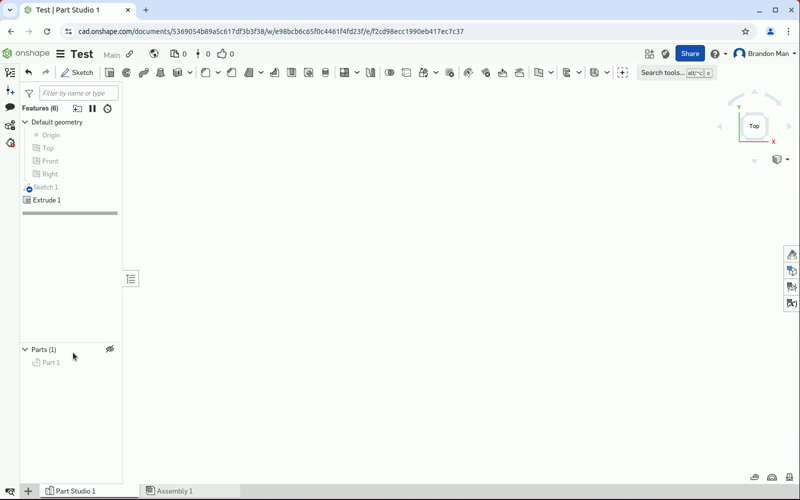
key(shift+y)
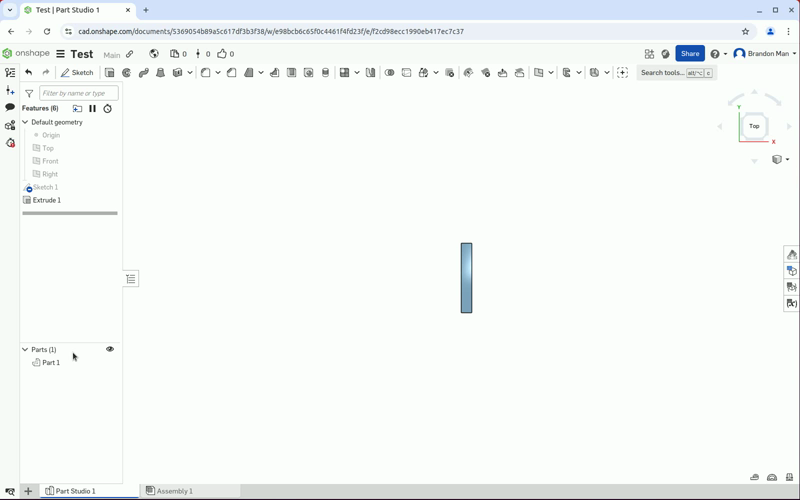
mouse_move(541, 75)
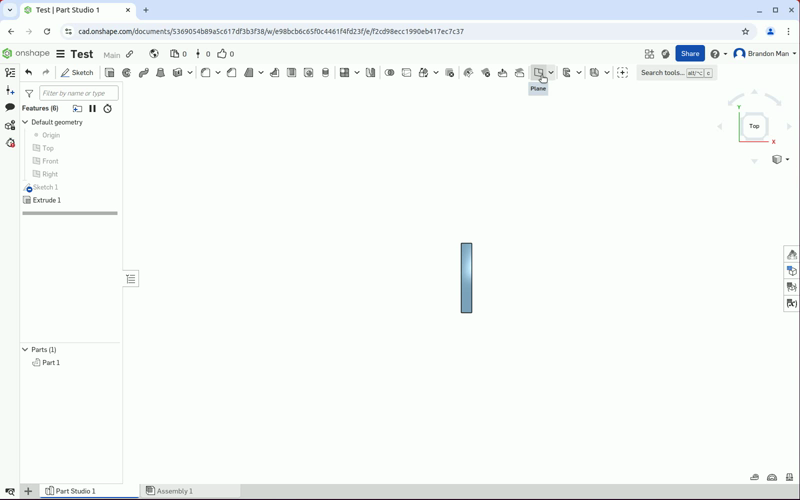
click(541, 75)
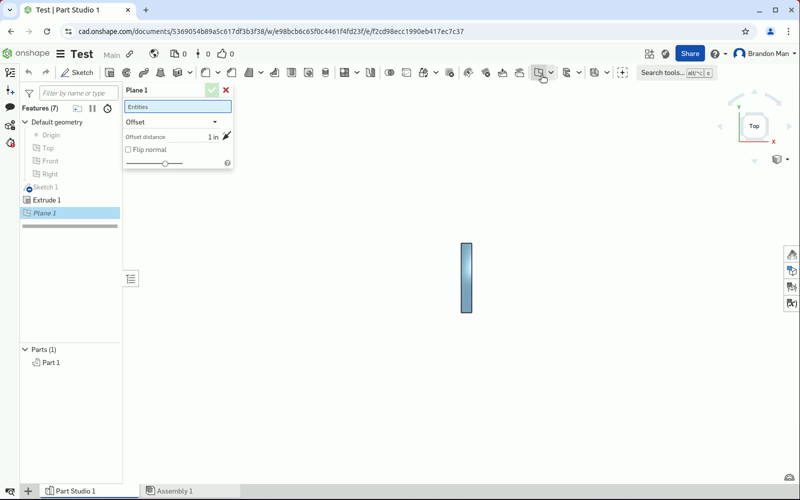
mouse_move(73, 150)
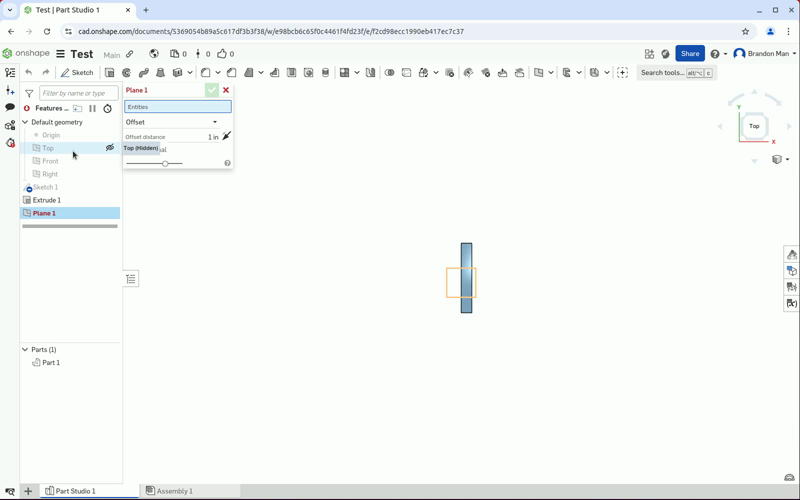
click(73, 150)
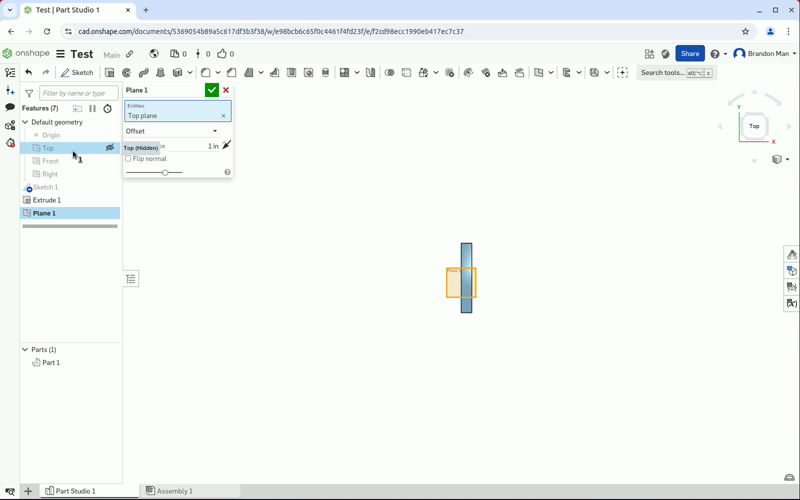
key(tab, 2)
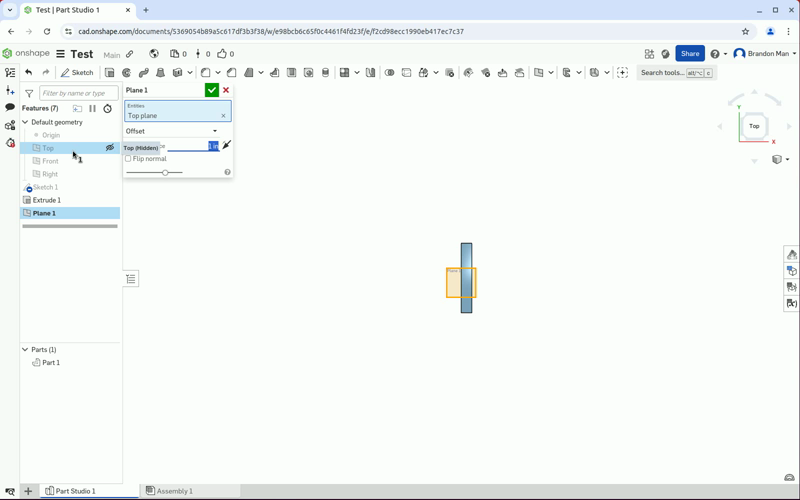
text(21.66)
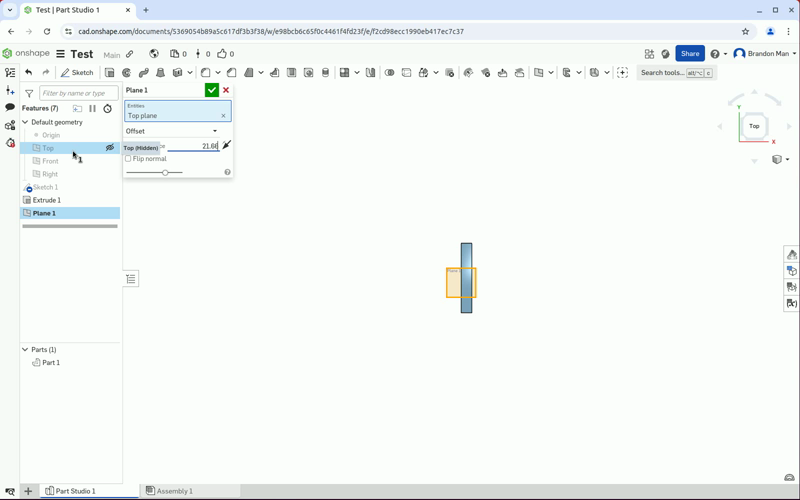
key(enter, 2)
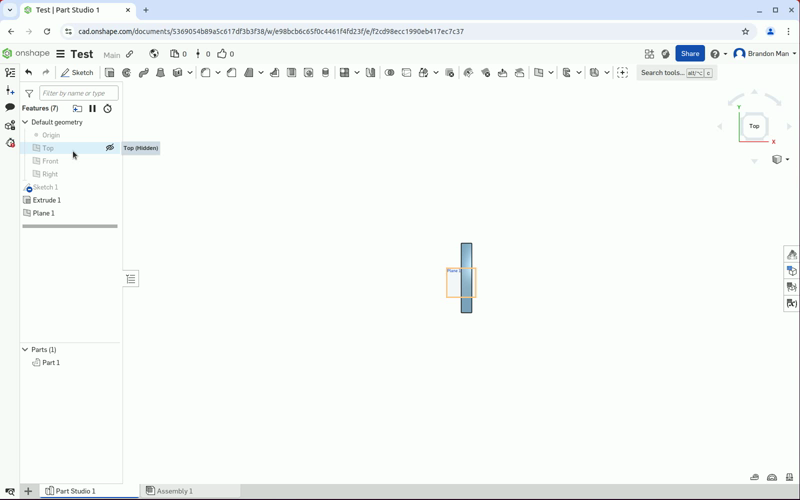
key(shift+s)
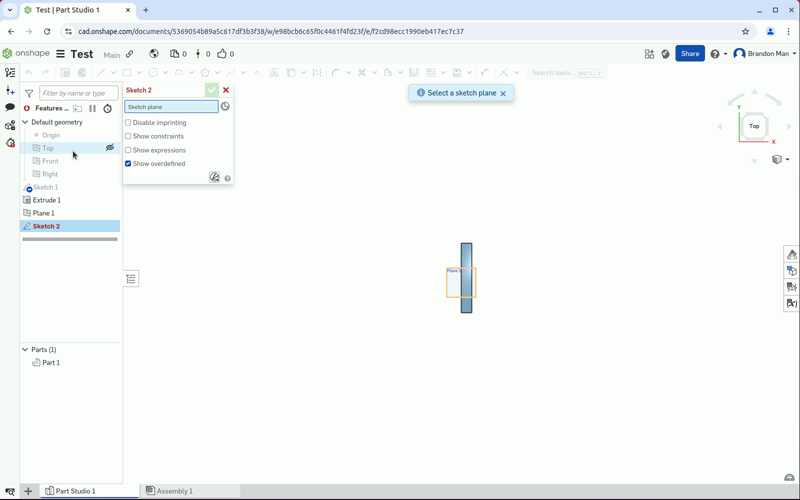
mouse_move(73, 215)
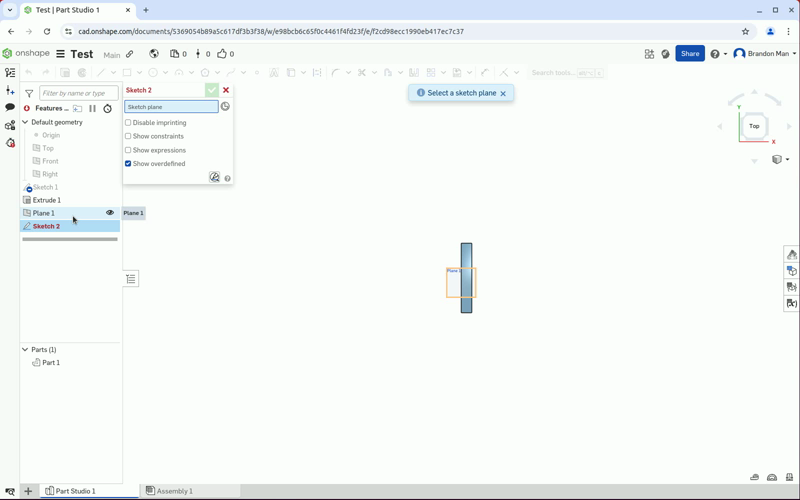
click(73, 215)
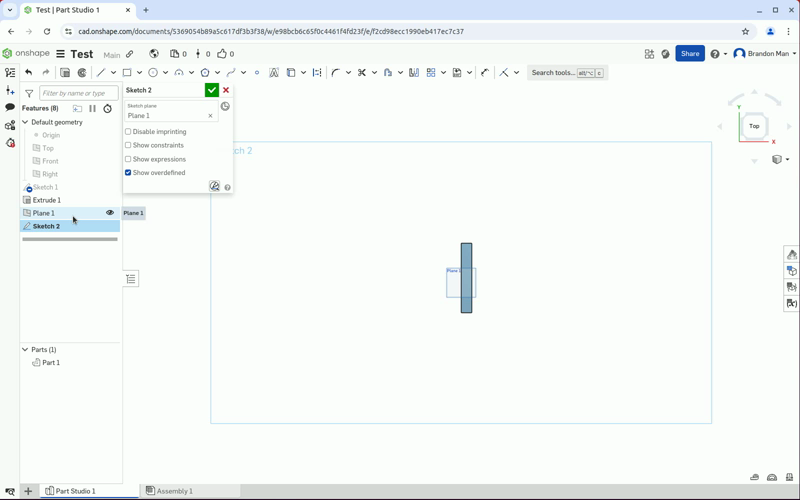
mouse_move(73, 352)
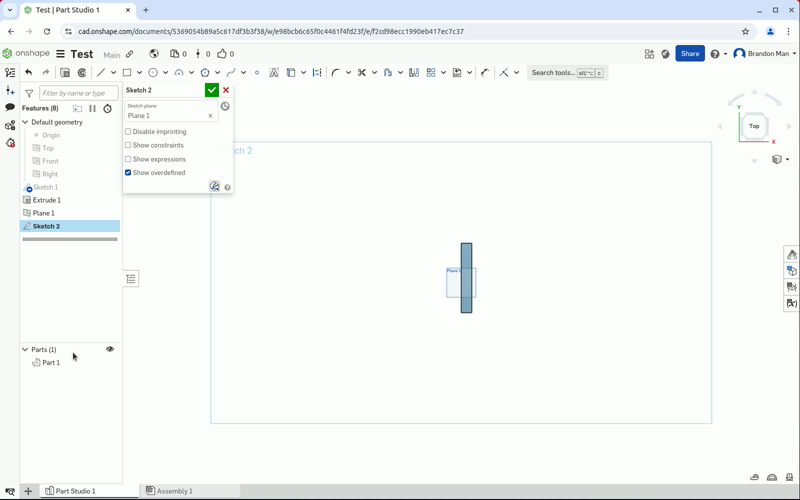
key(y)
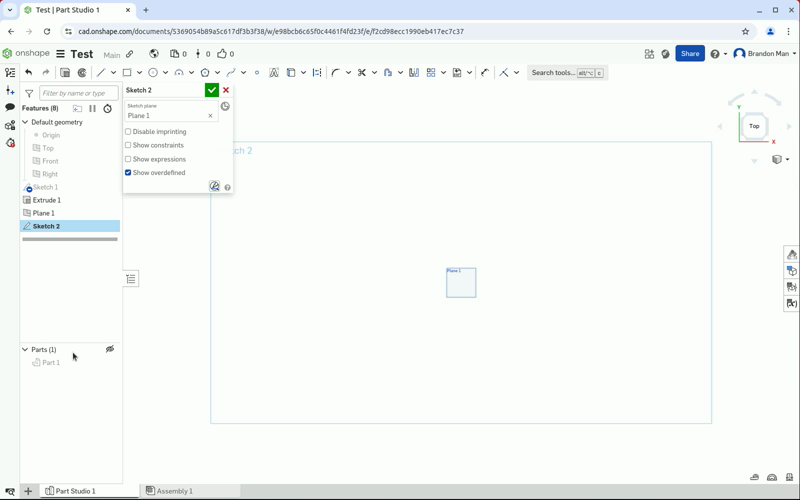
key(c)
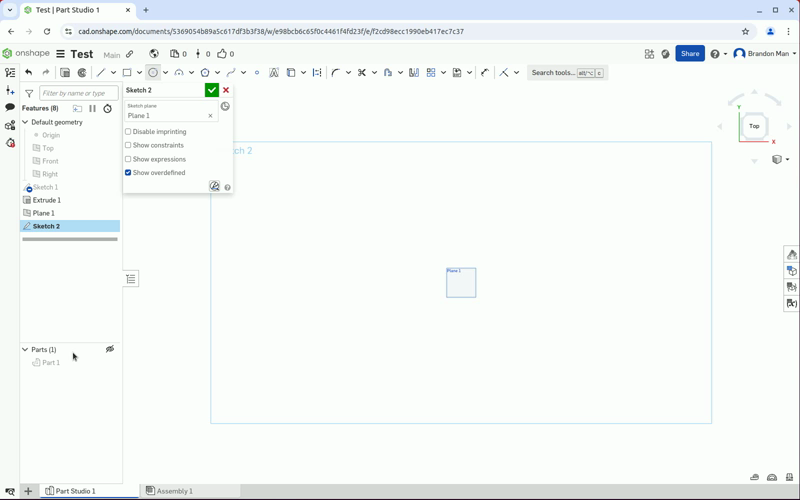
key_down(shift)
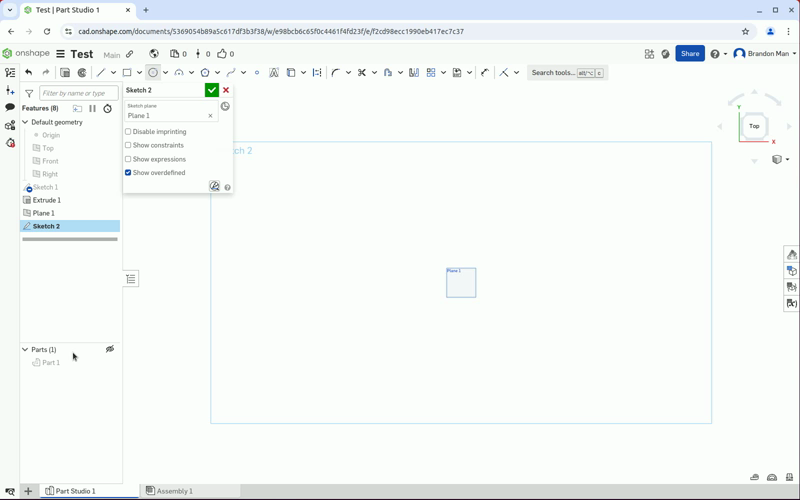
mouse_move(466, 297)
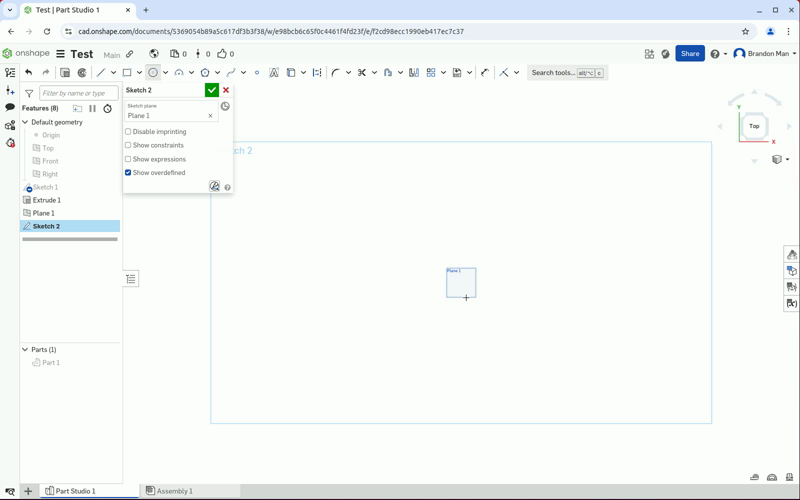
click(466, 297)
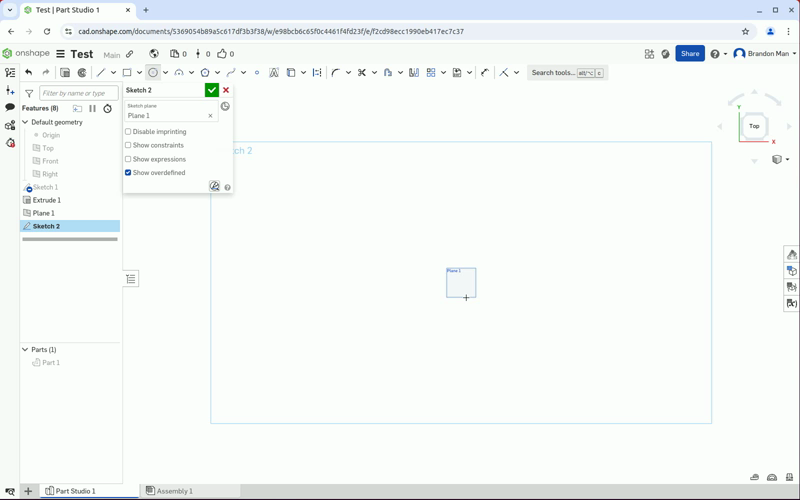
key_up(shift)
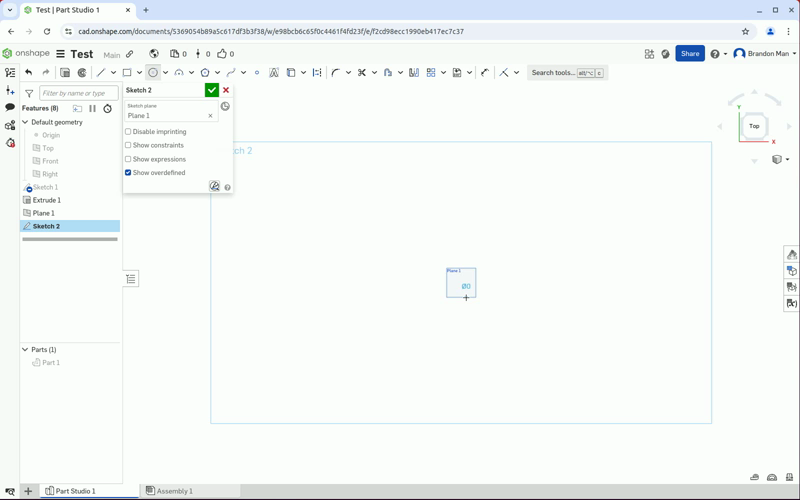
mouse_move(468, 297)
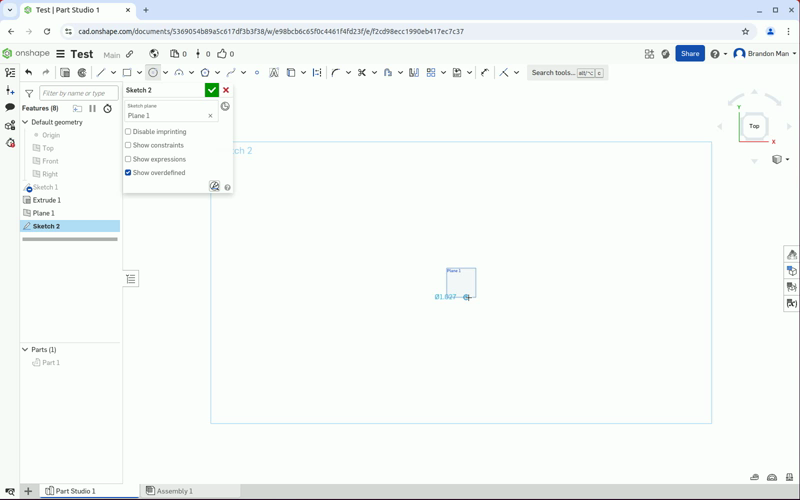
scroll(6)
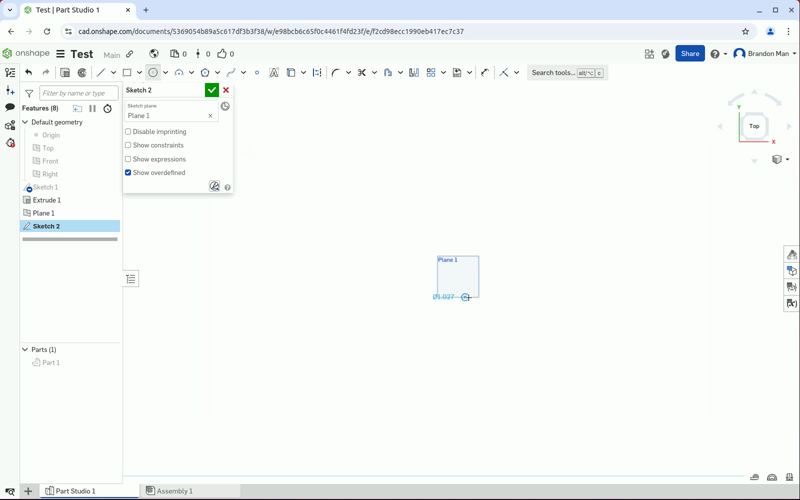
scroll(6)
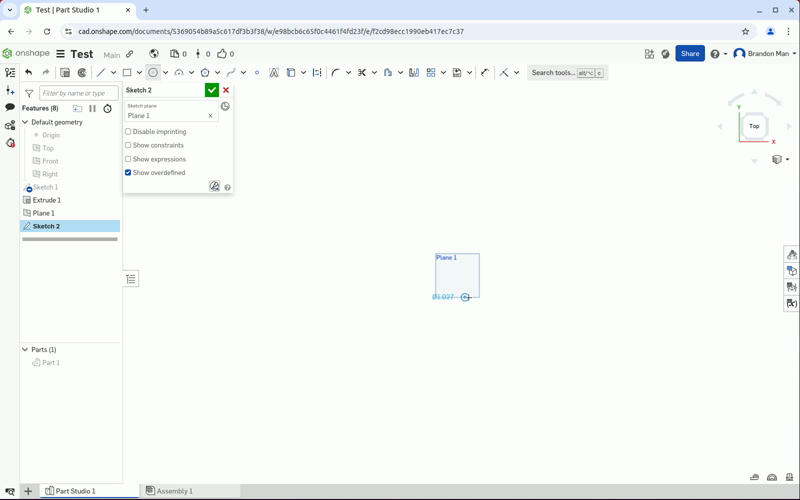
scroll(6)
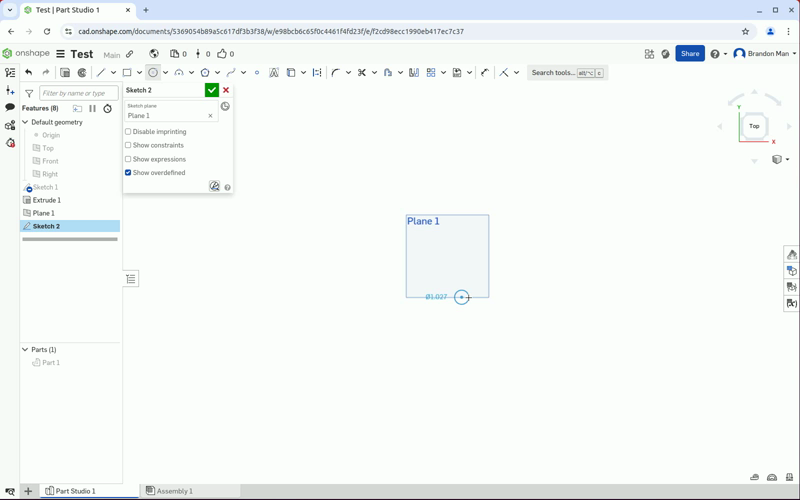
scroll(6)
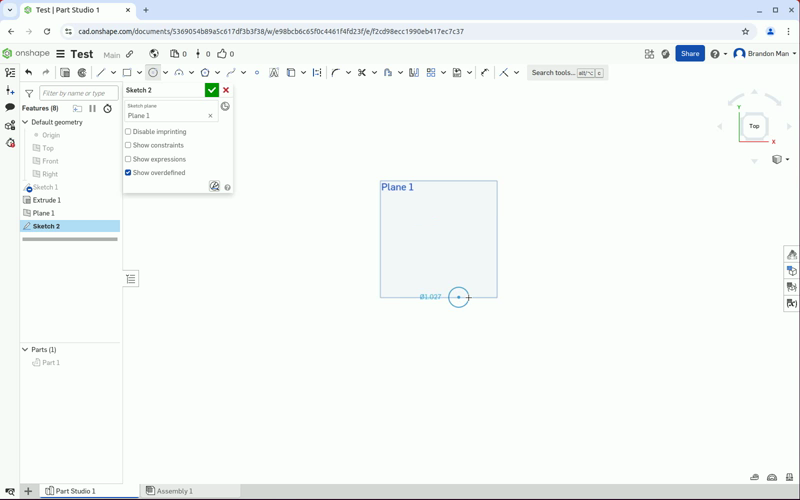
scroll(6)
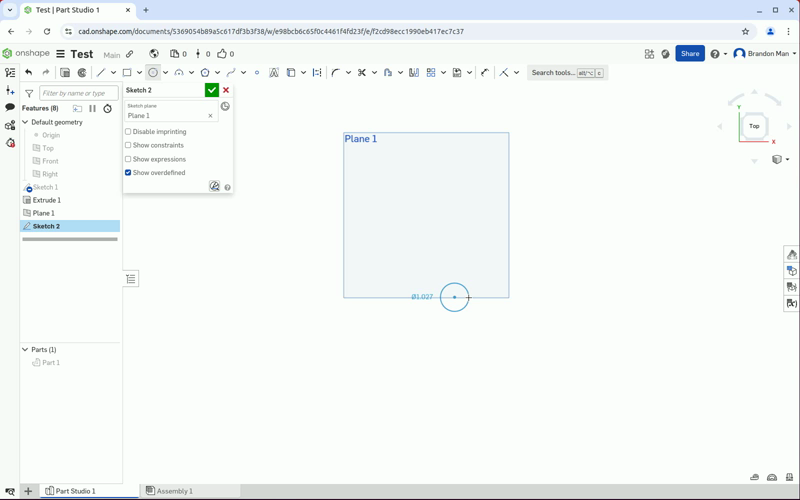
scroll(6)
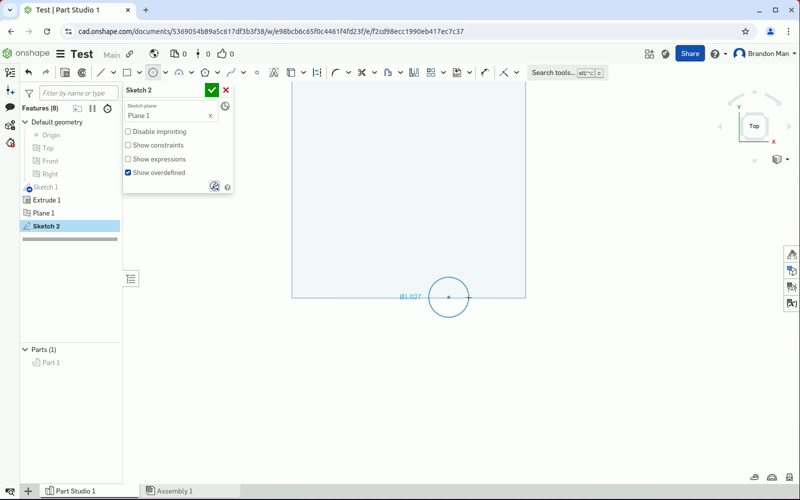
scroll(6)
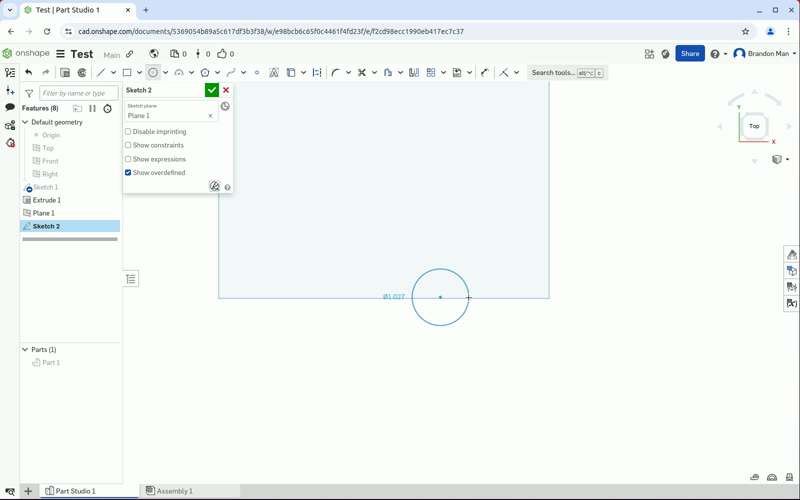
click(468, 297)
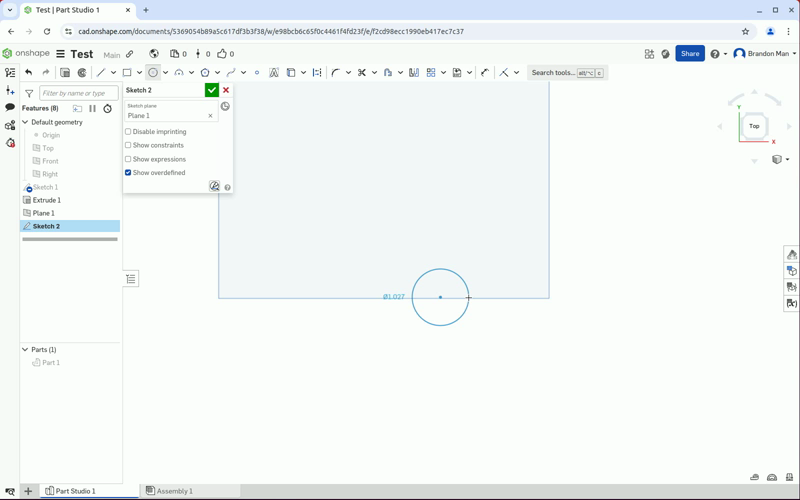
scroll(-6)
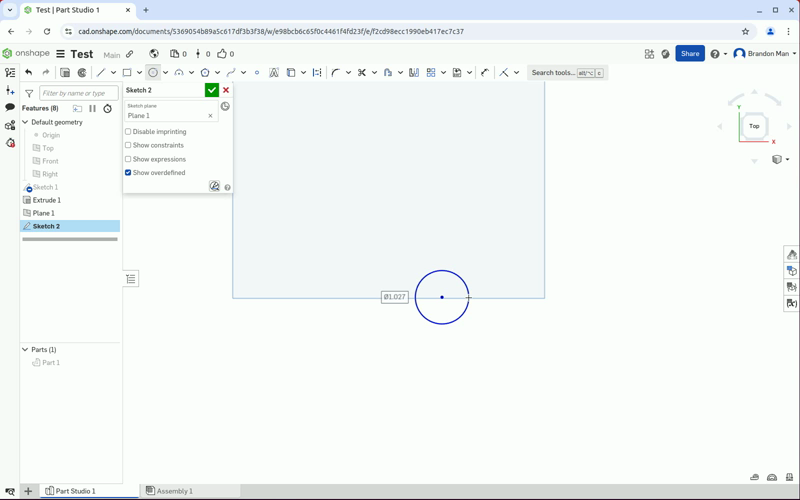
scroll(-6)
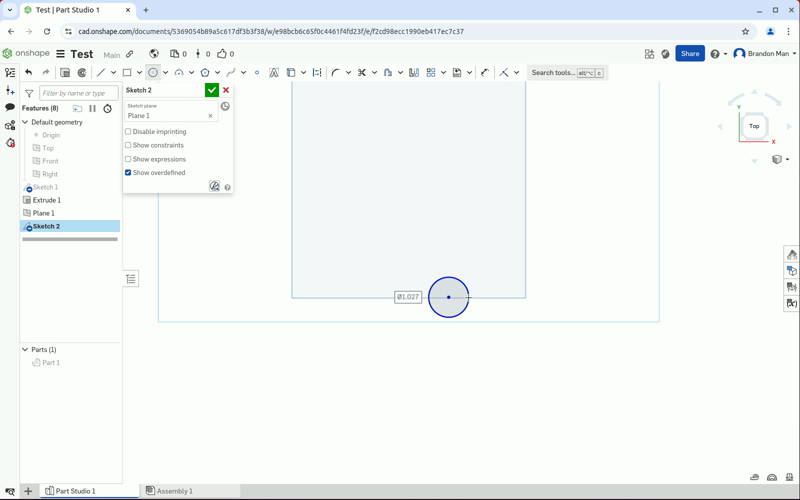
scroll(-6)
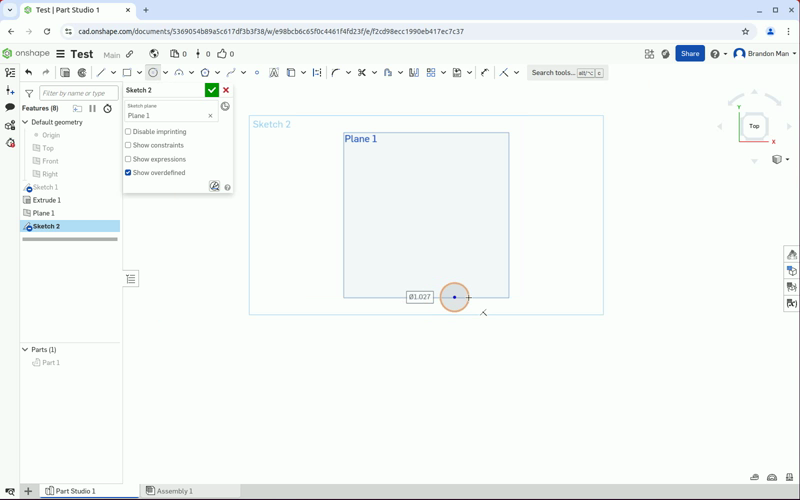
scroll(-6)
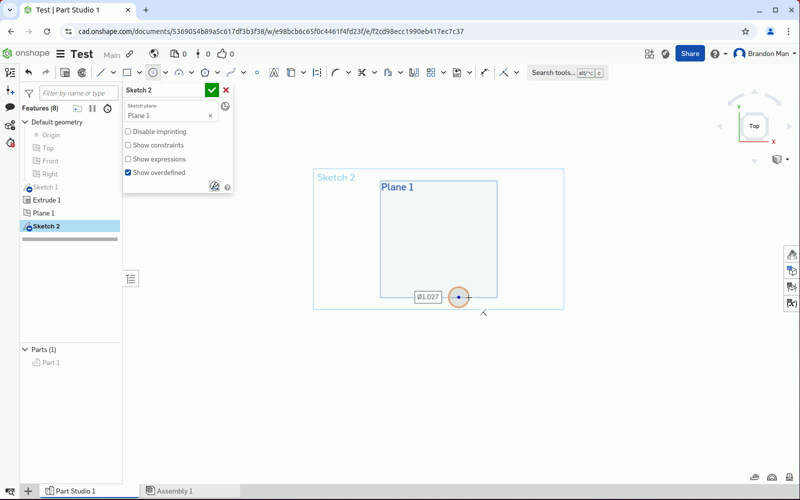
scroll(-6)
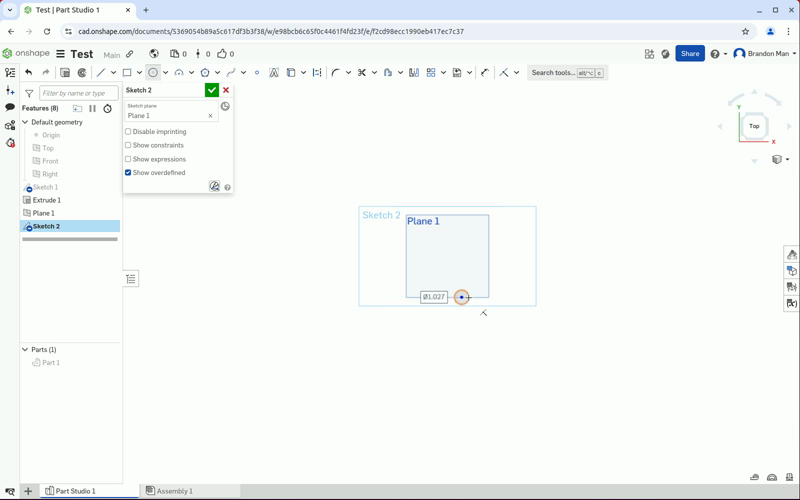
scroll(-6)
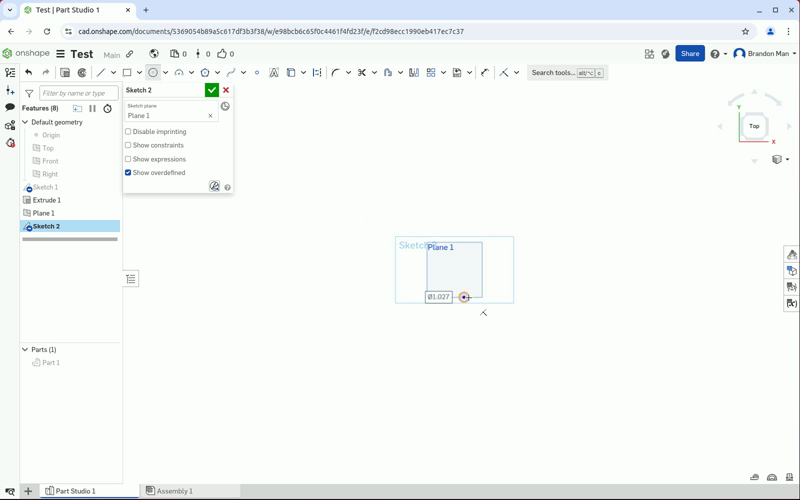
scroll(-6)
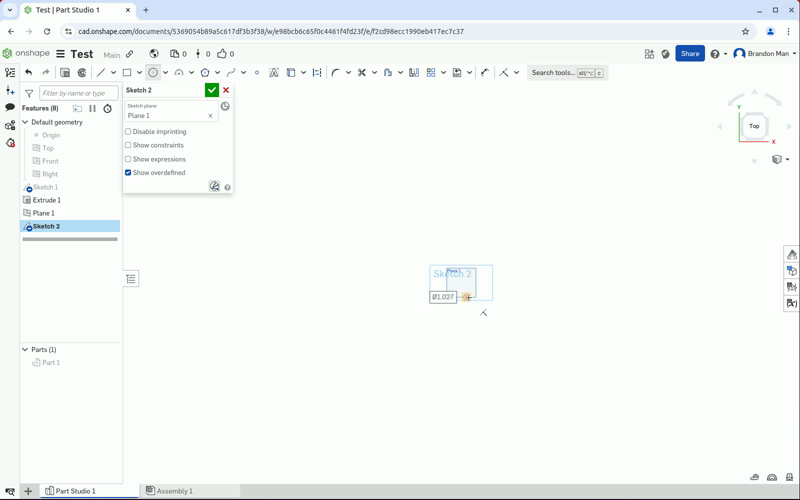
key(esc)
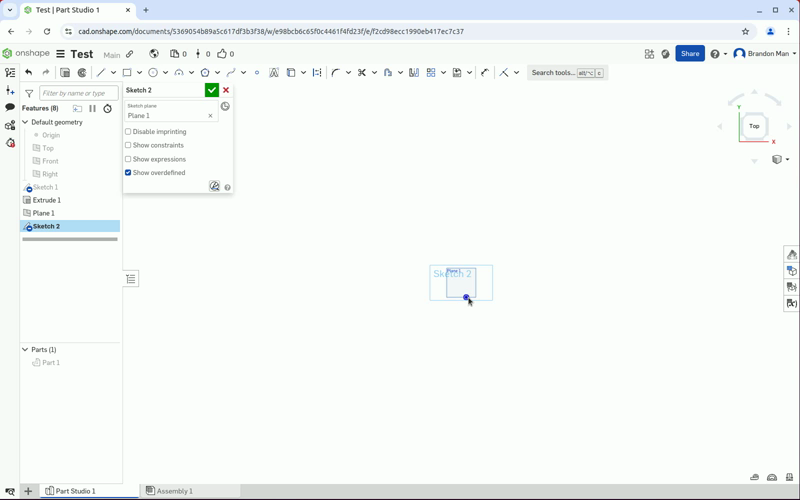
mouse_move(466, 294)
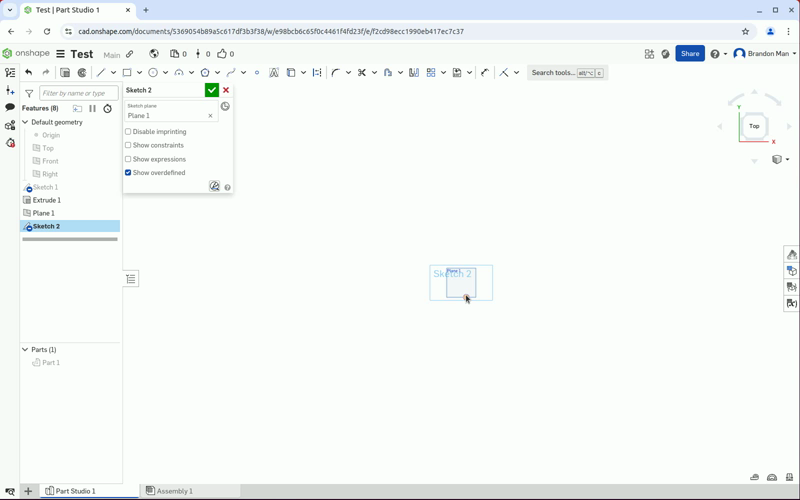
scroll(6)
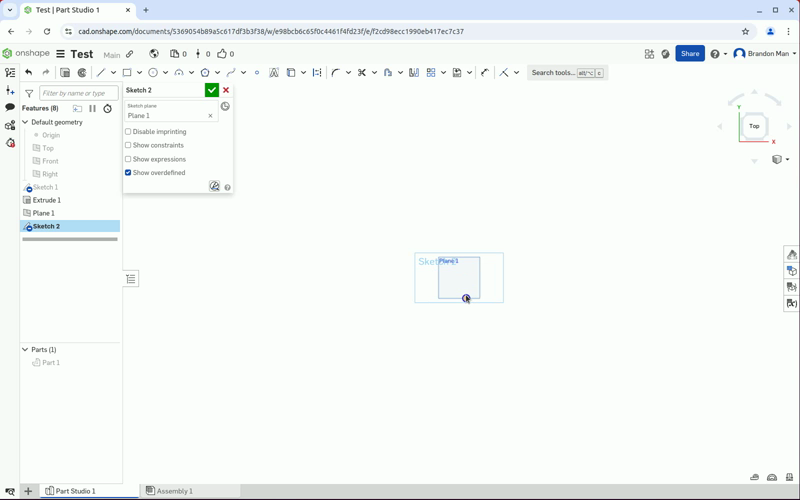
scroll(6)
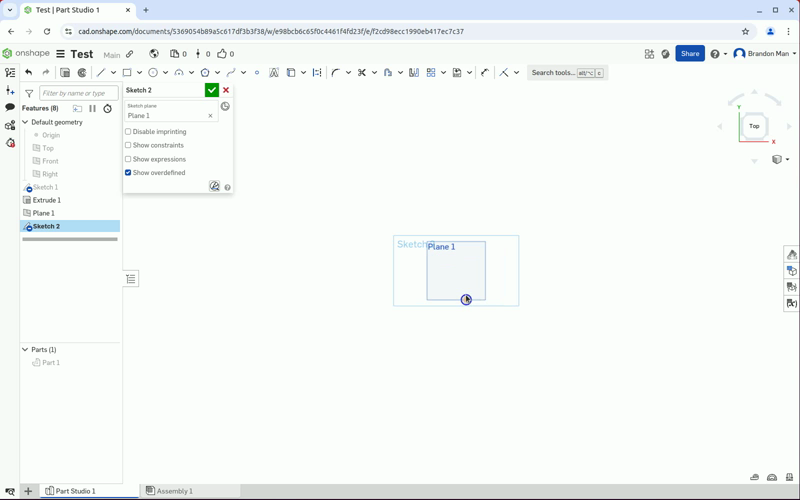
scroll(6)
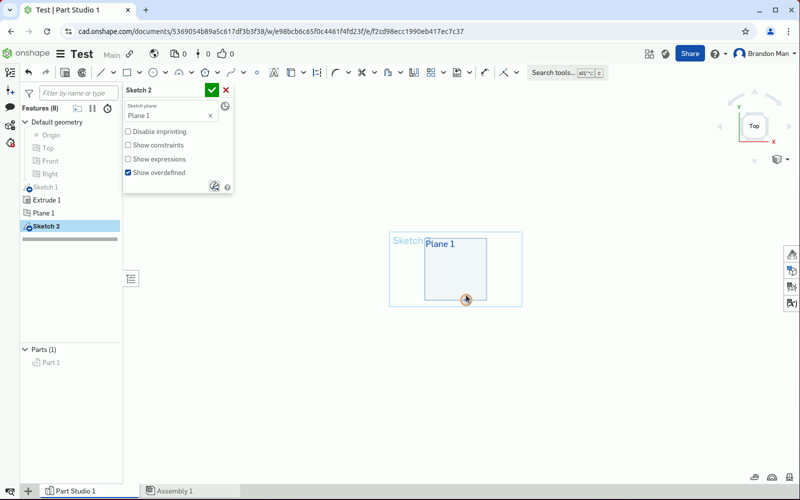
scroll(6)
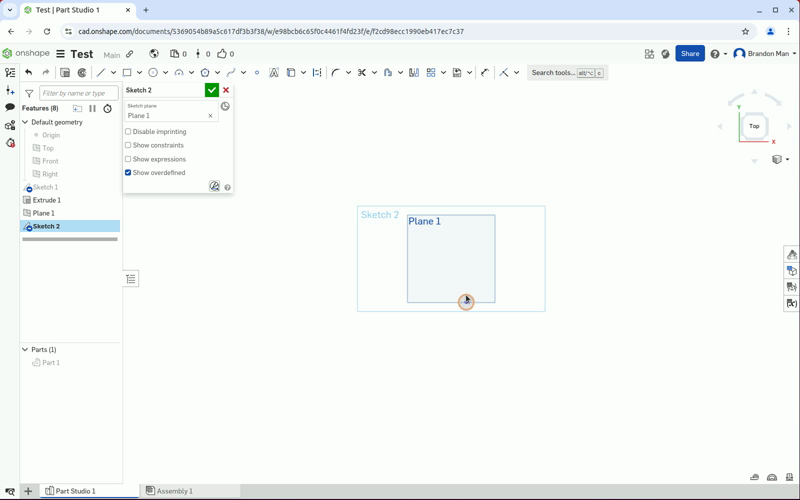
scroll(6)
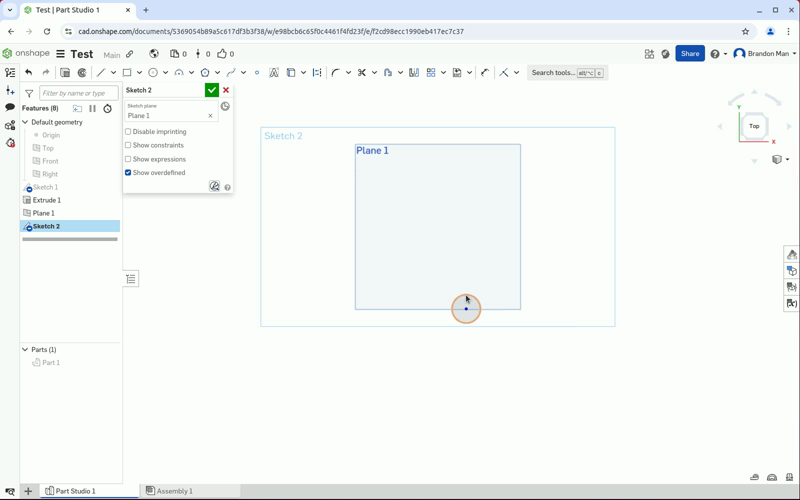
scroll(6)
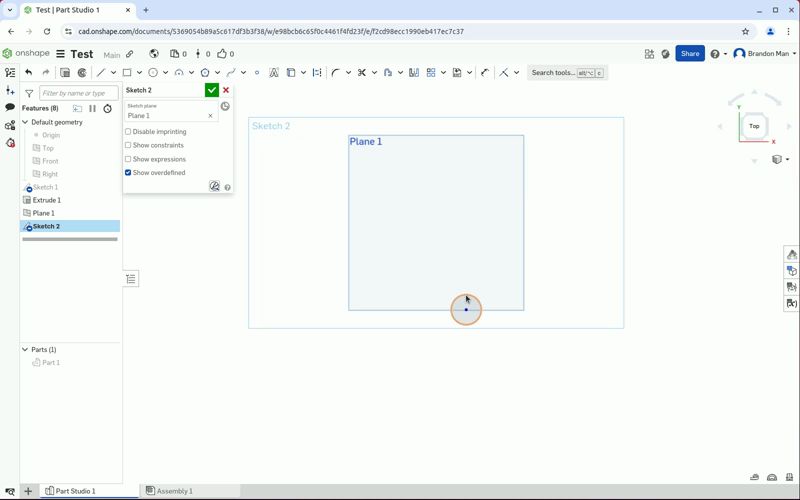
scroll(6)
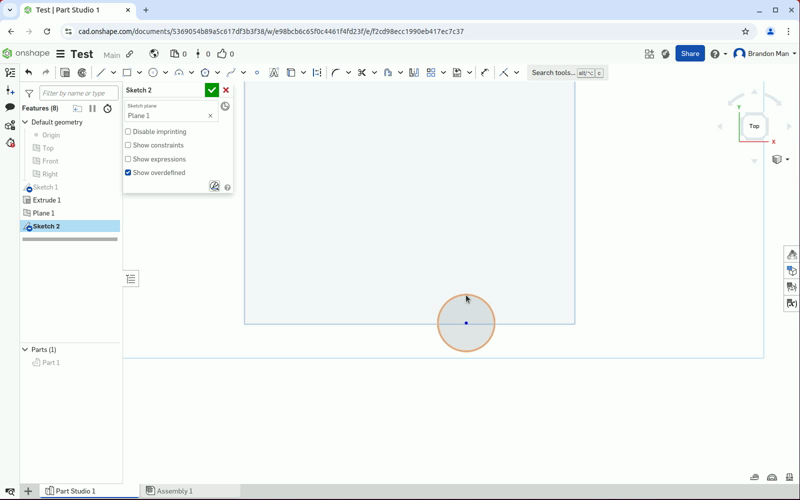
click(466, 294)
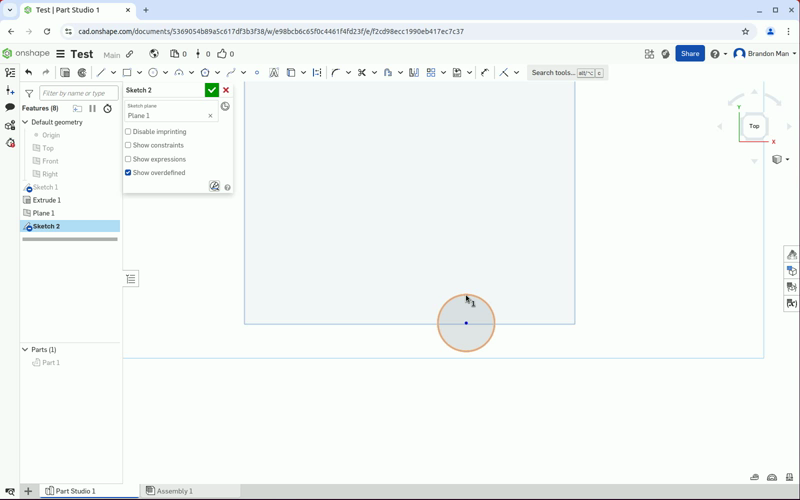
scroll(-6)
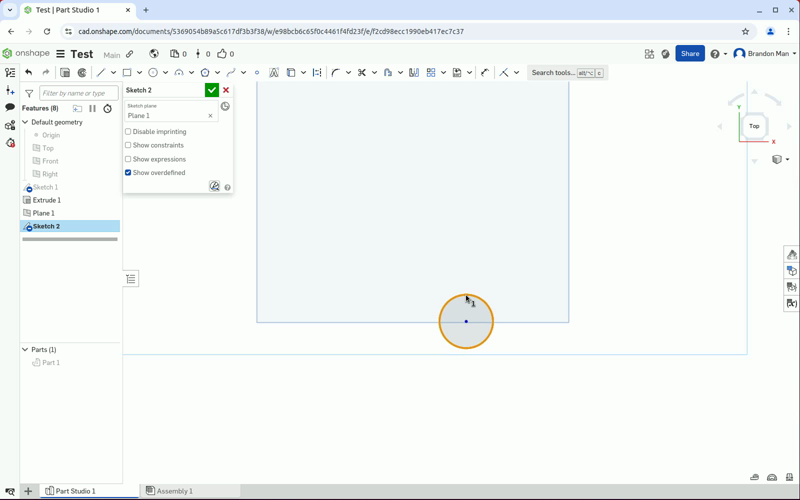
scroll(-6)
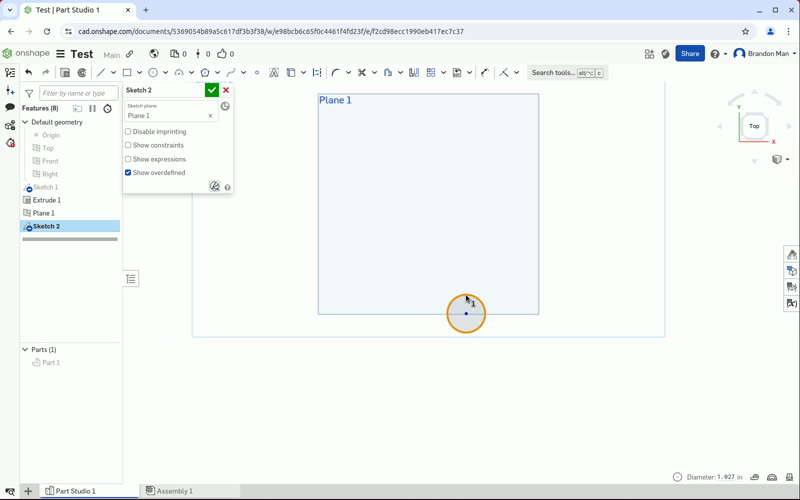
scroll(-6)
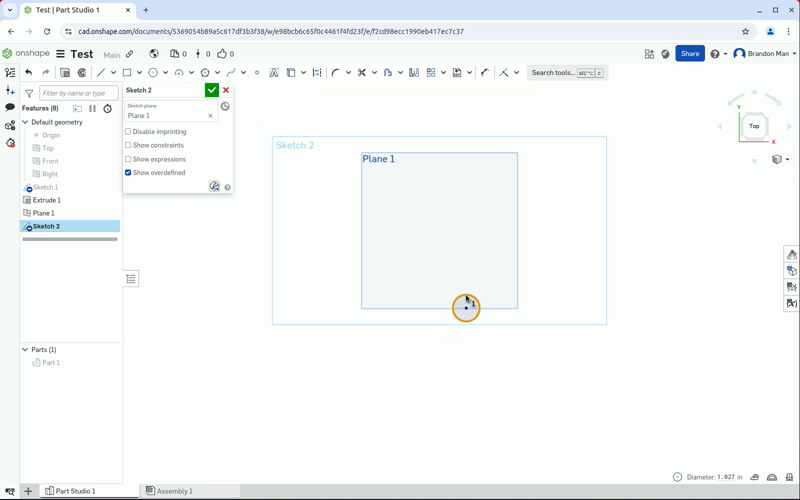
scroll(-6)
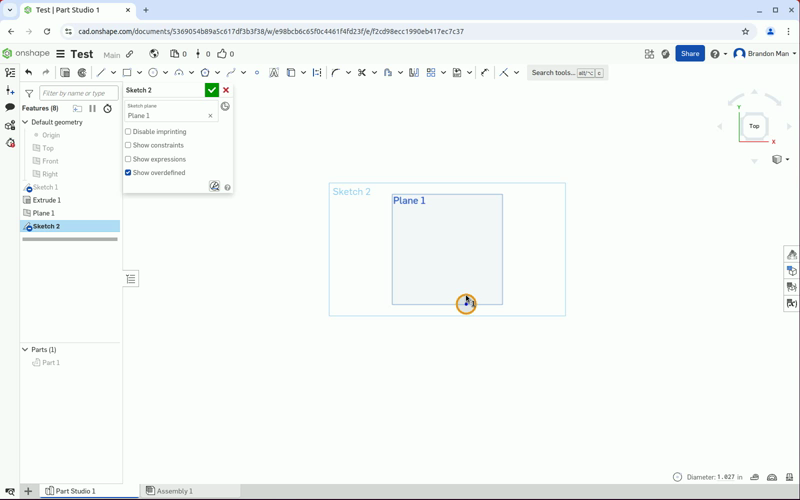
scroll(-6)
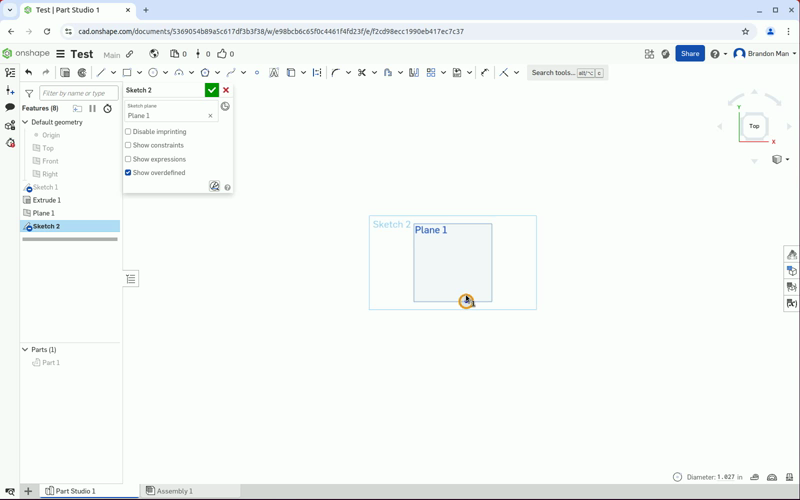
scroll(-6)
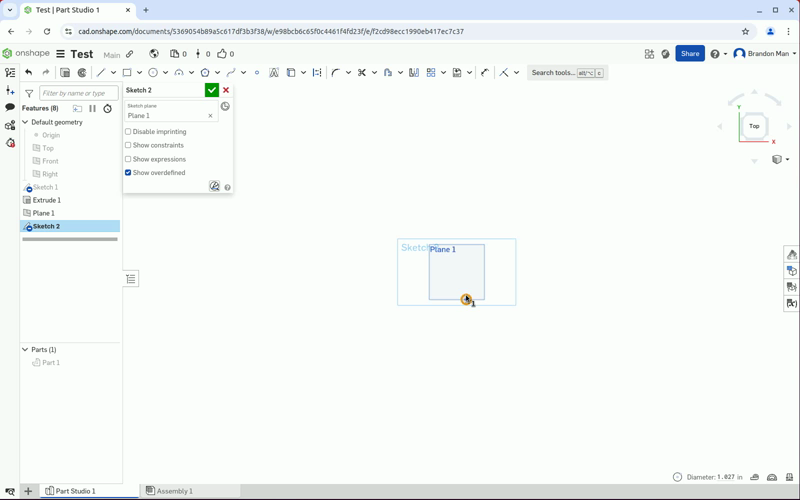
scroll(-6)
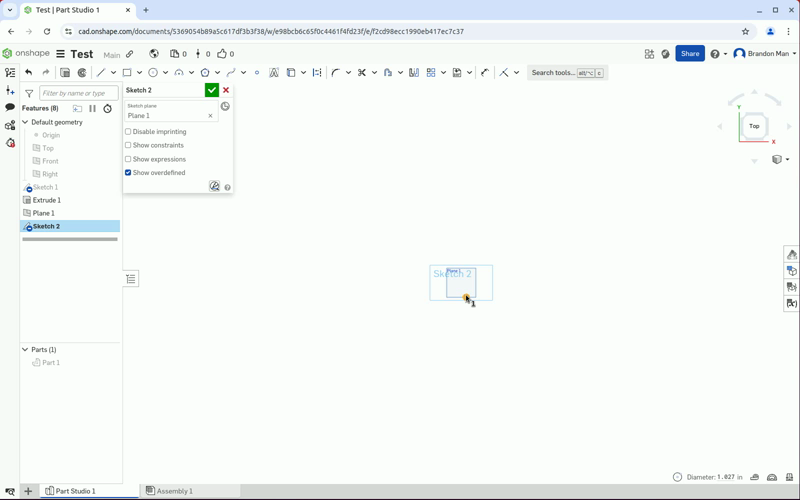
mouse_move(73, 352)
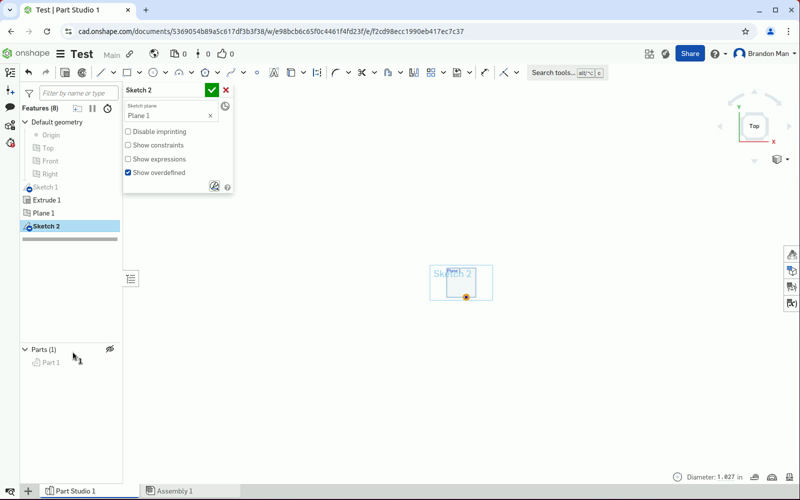
key(shift+y)
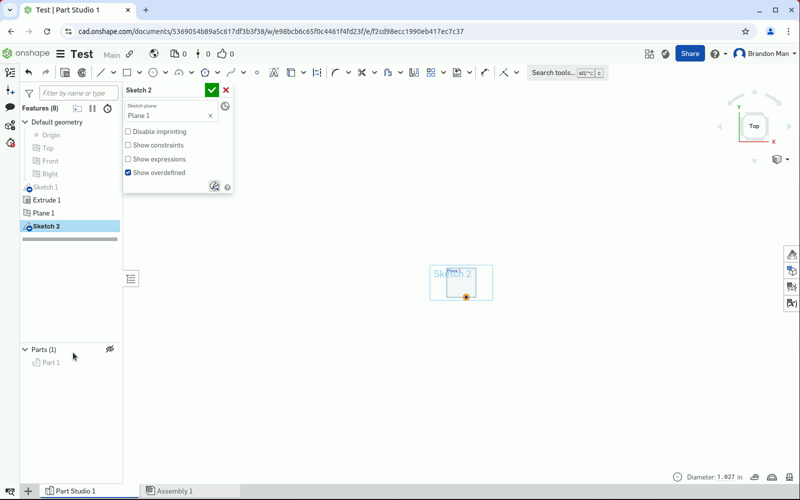
key(shift+e)
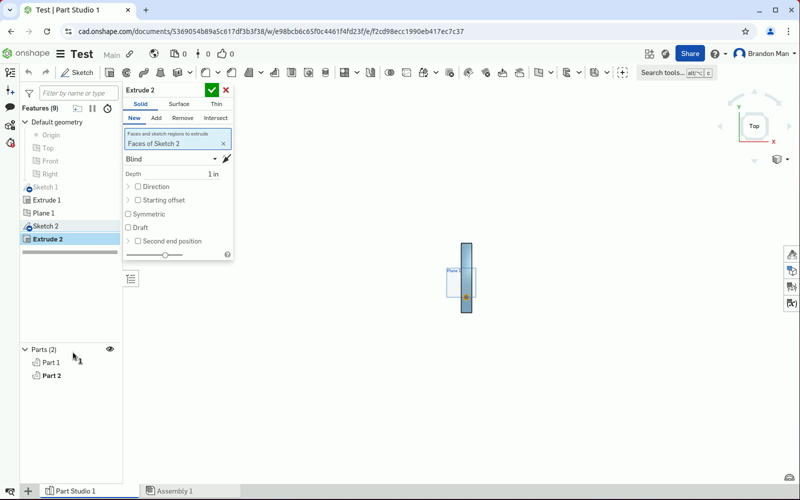
mouse_move(143, 106)
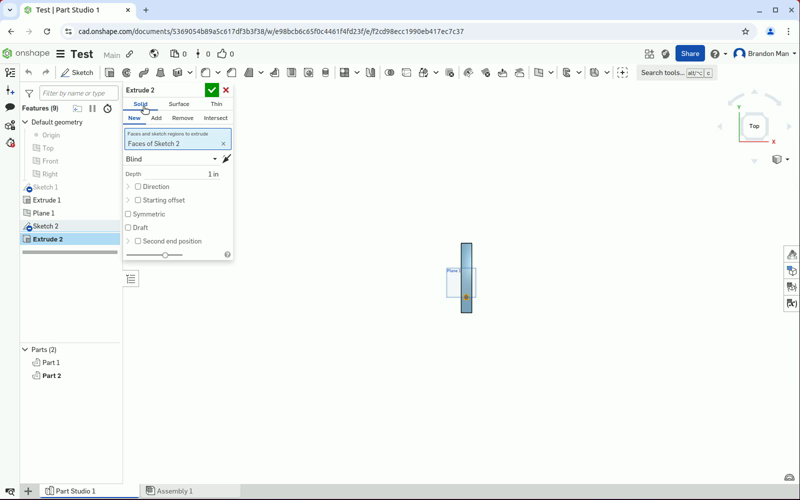
click(143, 106)
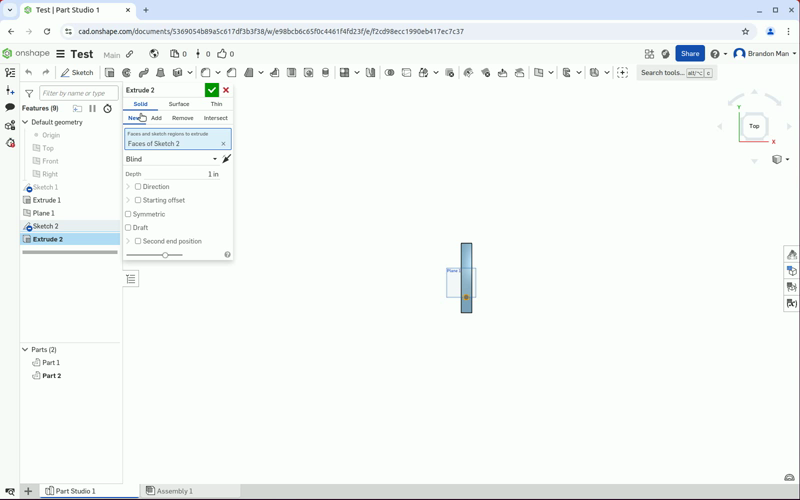
mouse_move(137, 120)
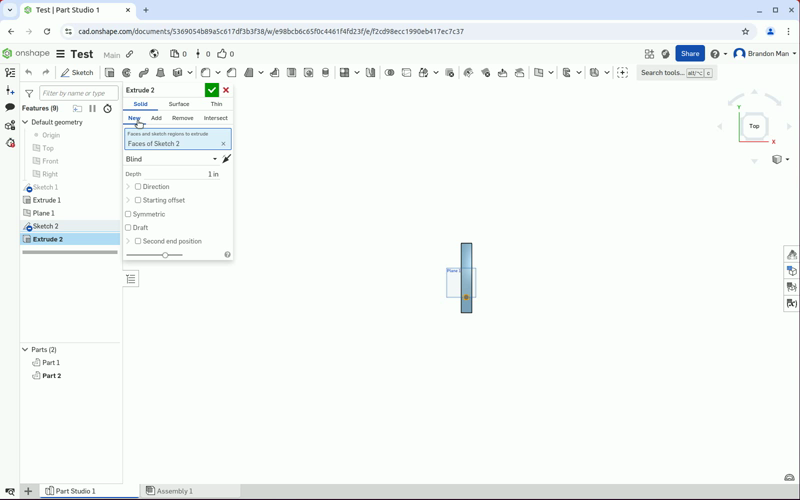
click(137, 120)
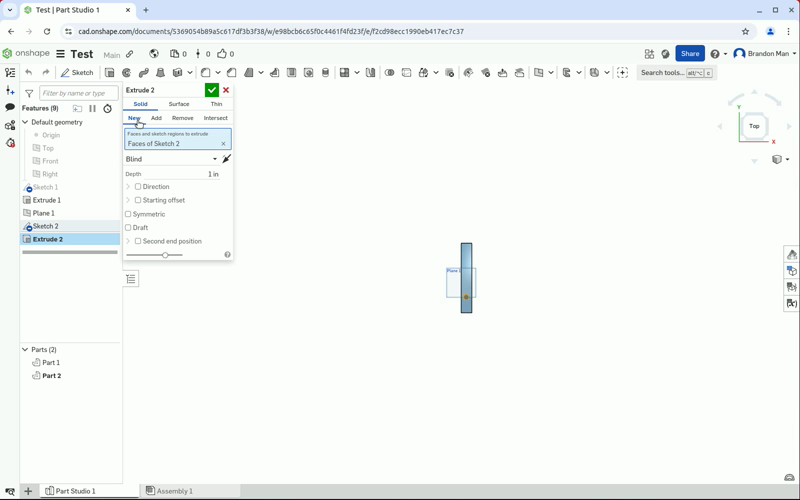
key(tab, 4)
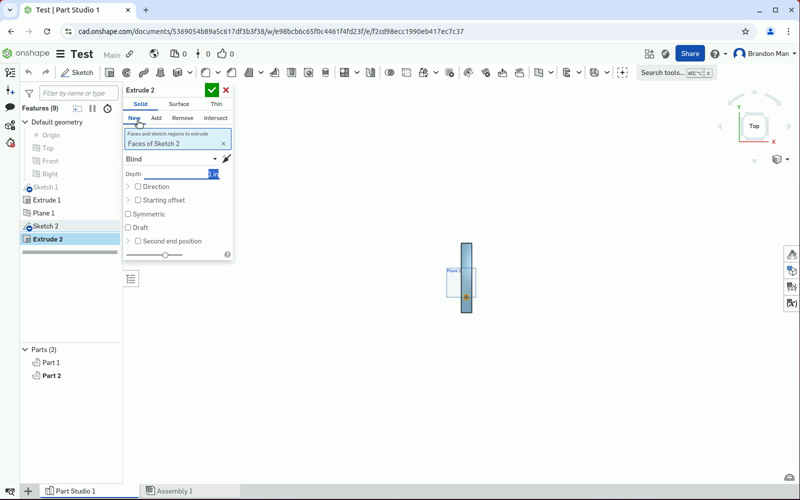
text(1.444)
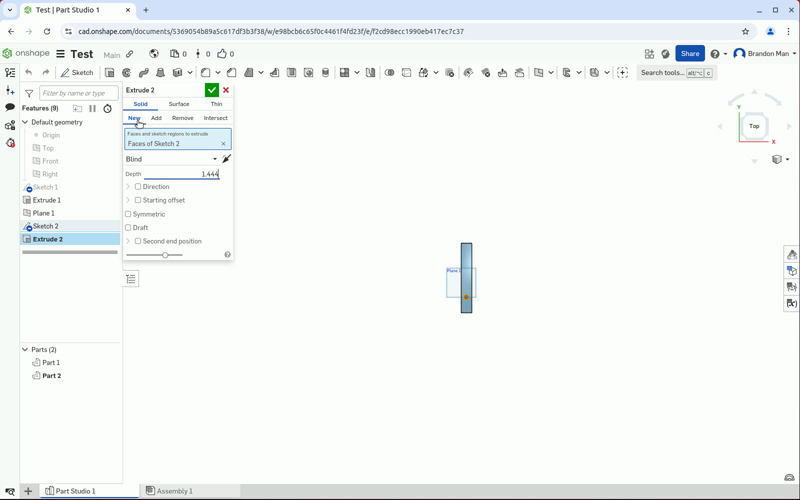
key(enter)
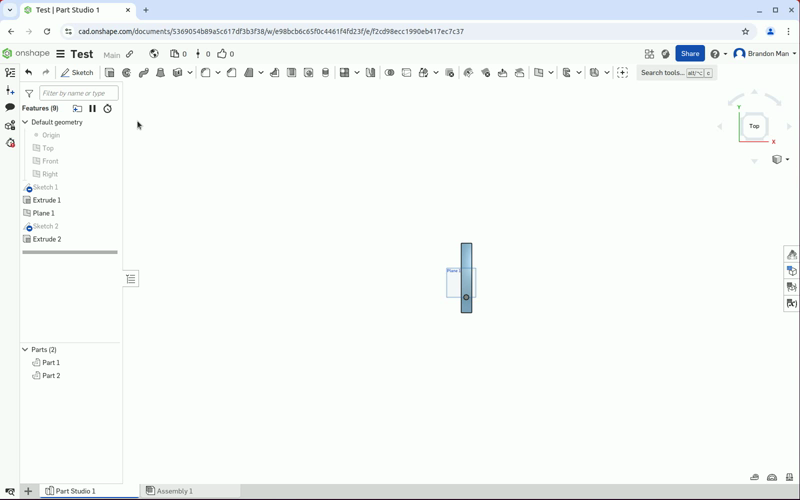
key(shift+h)
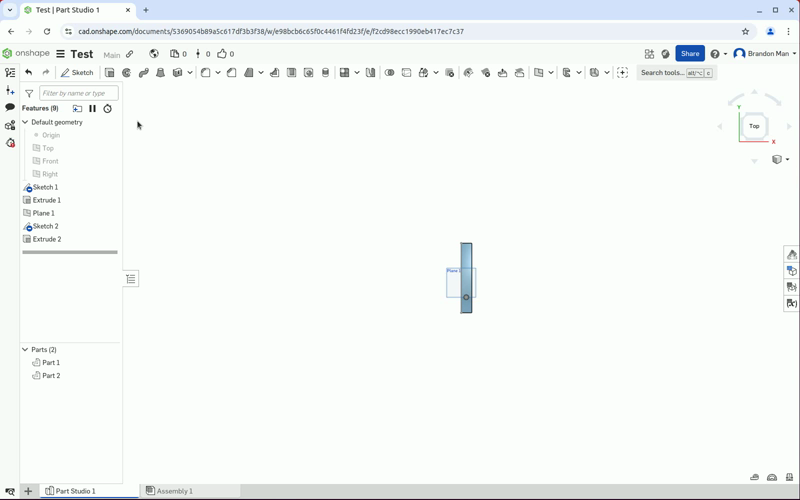
key(shift+h)
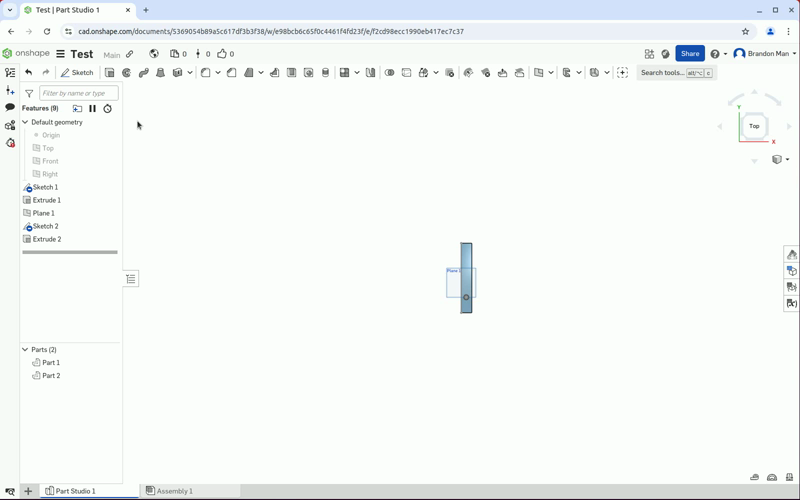
key(shift+7)
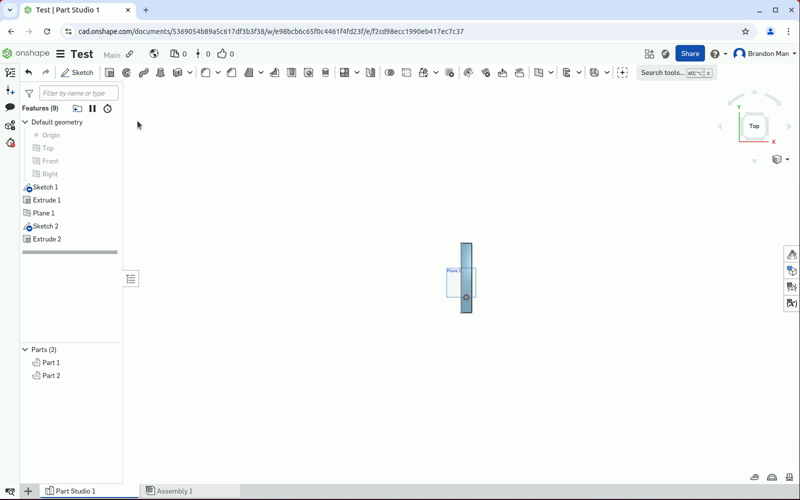
key(up, 3)
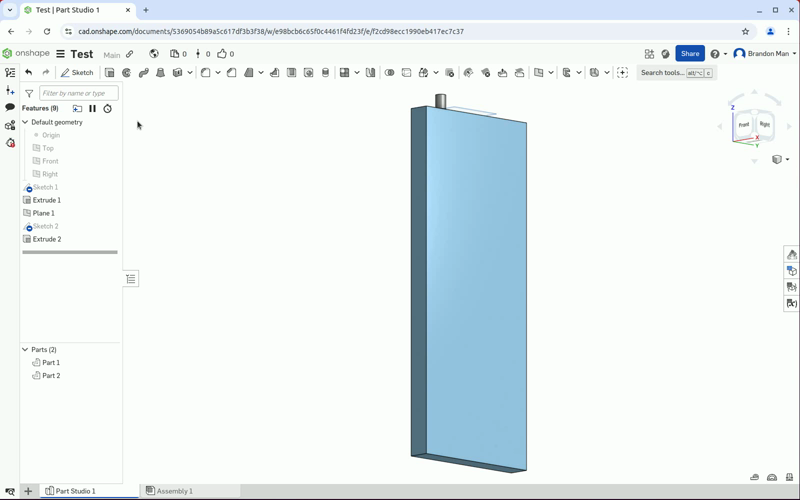
key(left, 3)
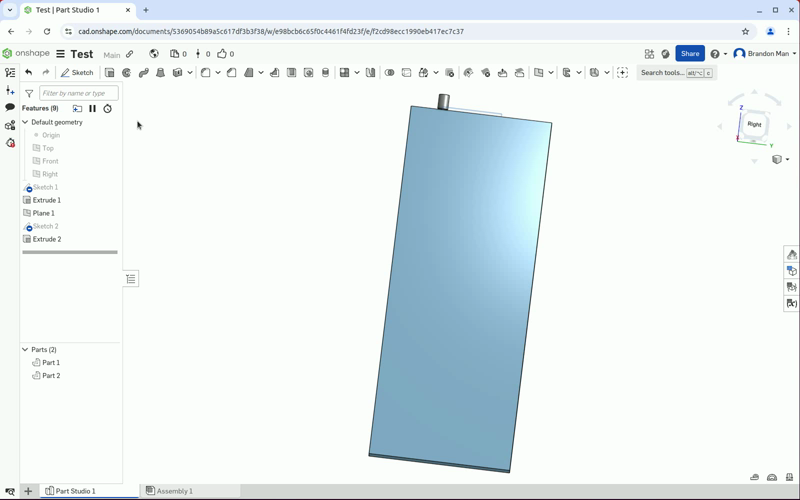
key(right, 3)
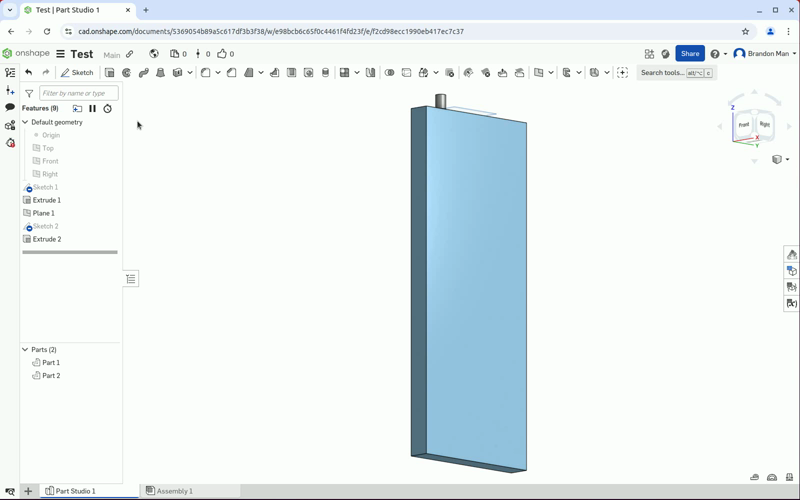
key(down, 3)
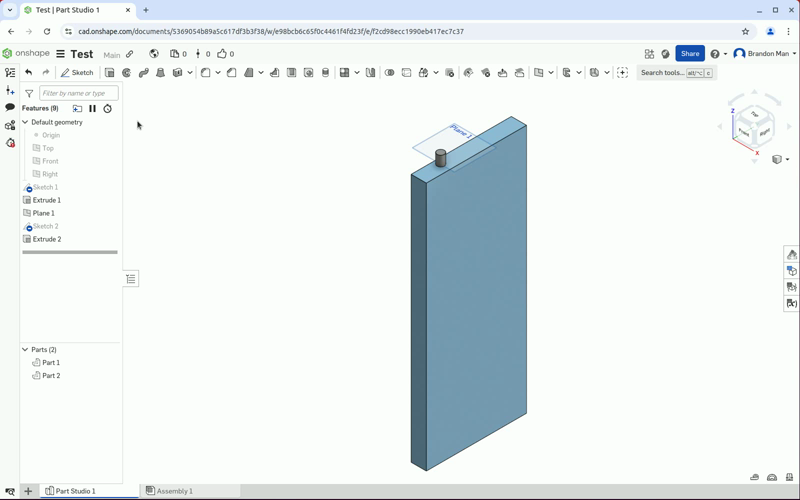
mouse_move(73, 189)
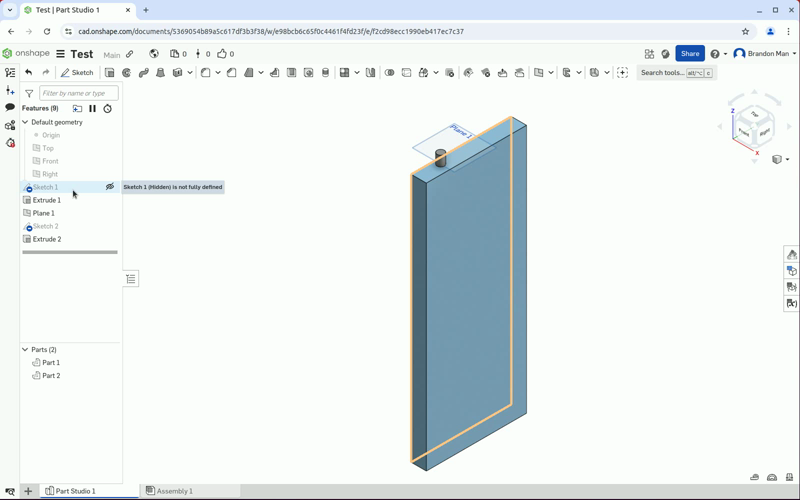
click(73, 189)